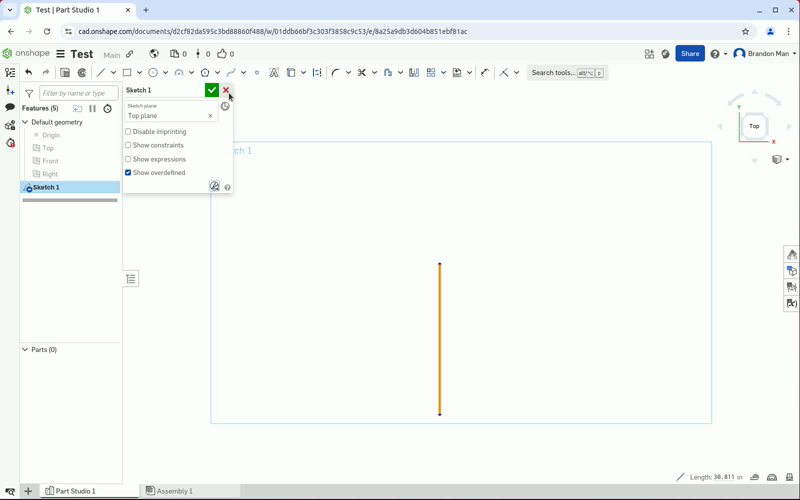
key(shift+h)
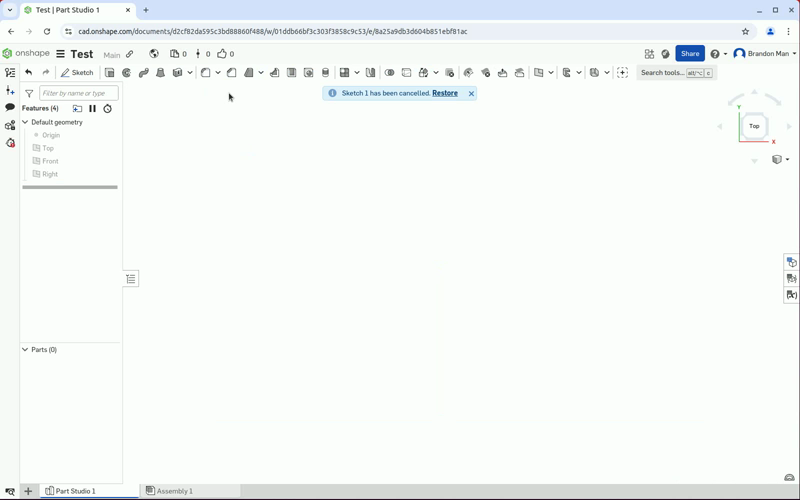
mouse_move(73, 352)
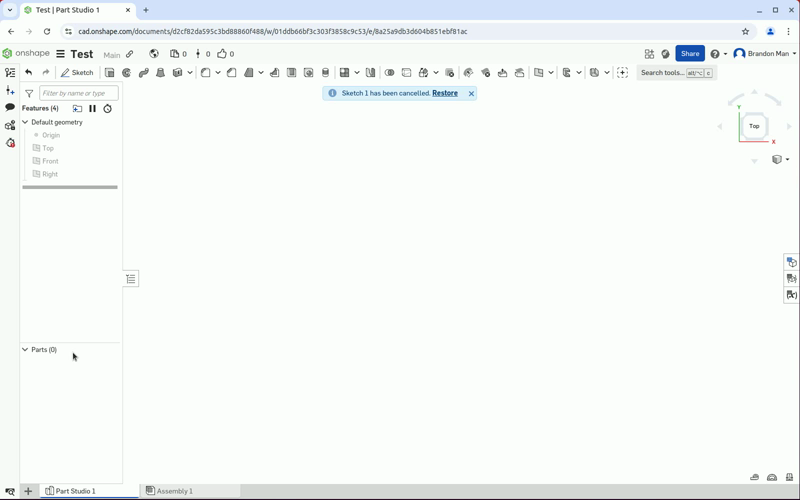
key(y)
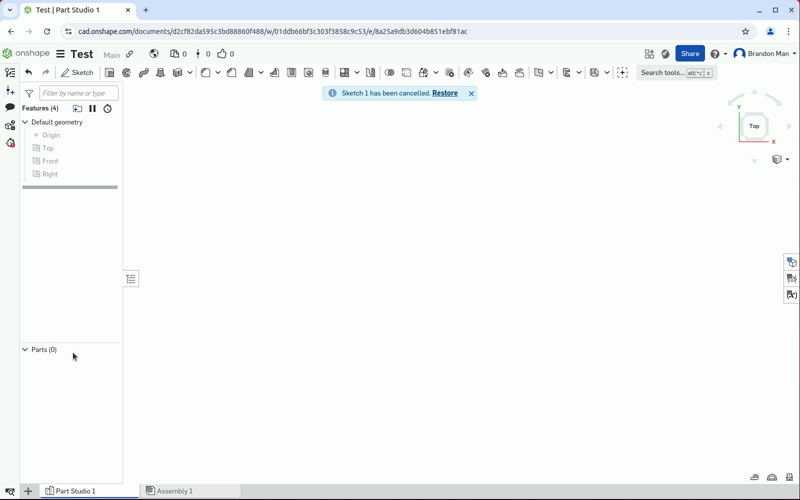
key(shift+p)
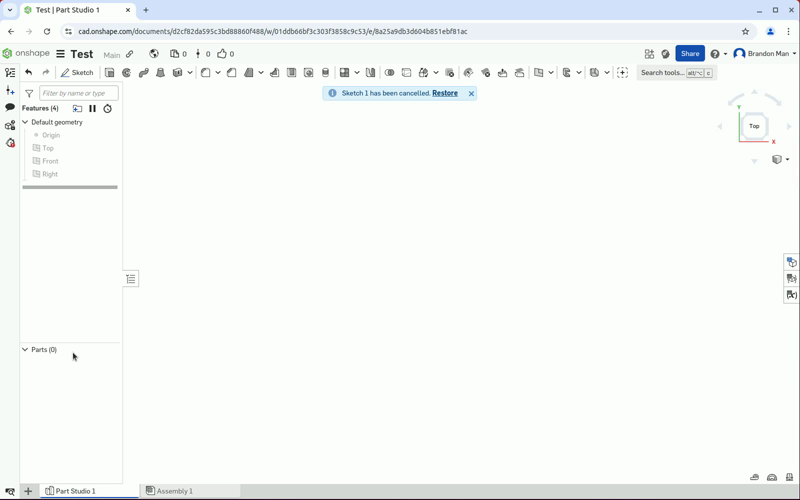
key(space)
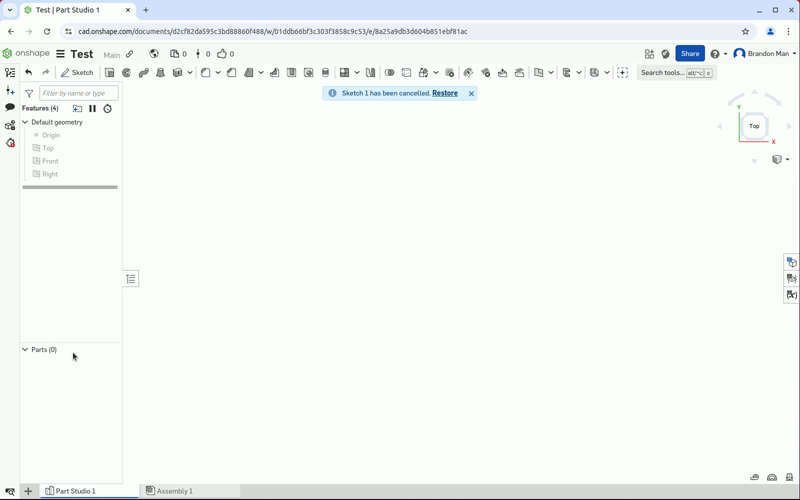
key_down(shift)
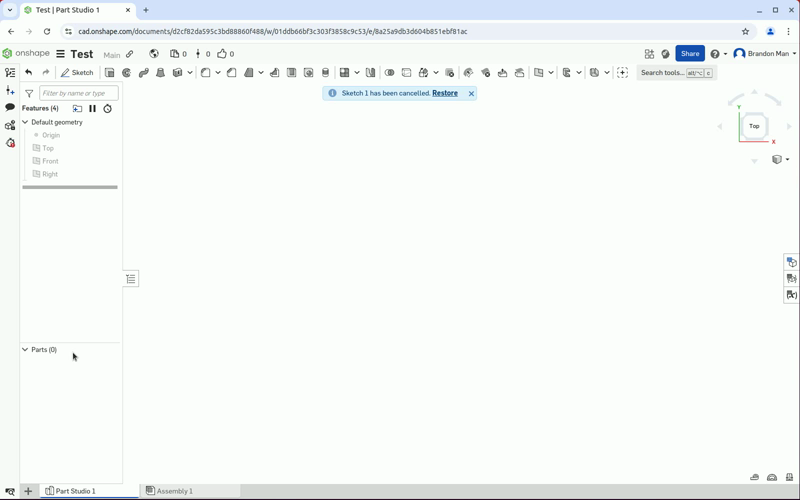
key(up)
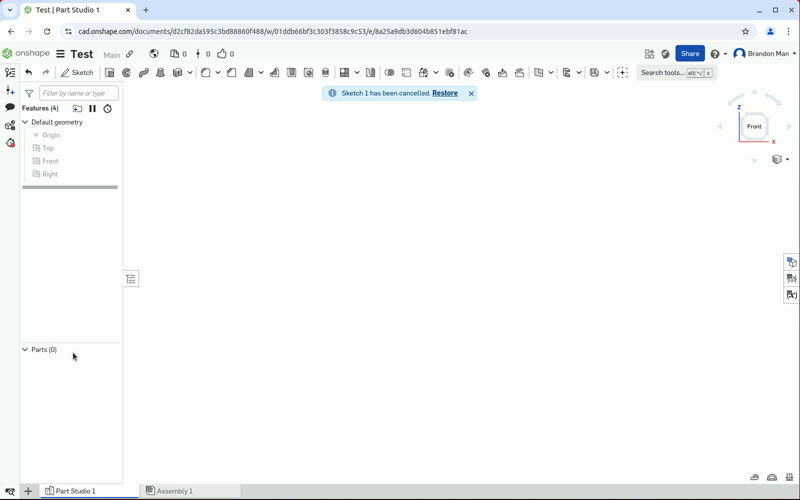
key_up(shift)
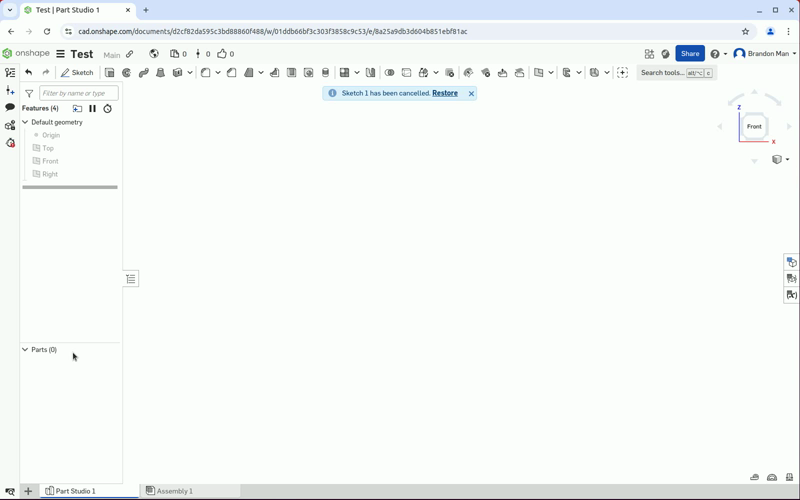
mouse_move(73, 352)
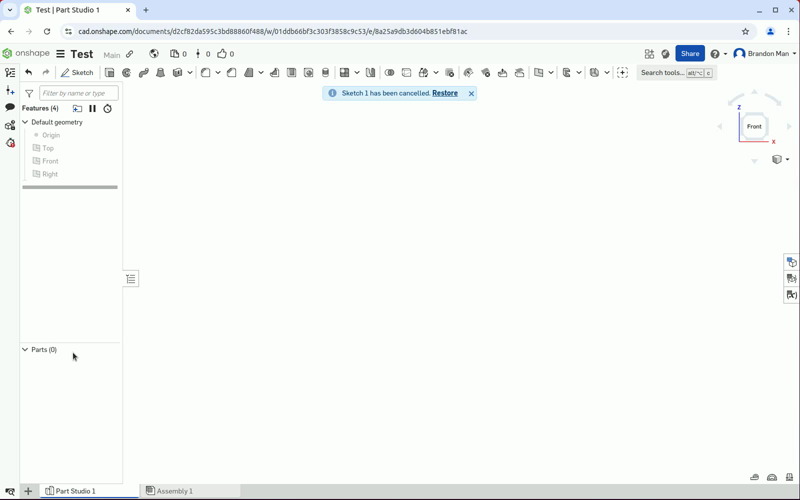
key(shift+y)
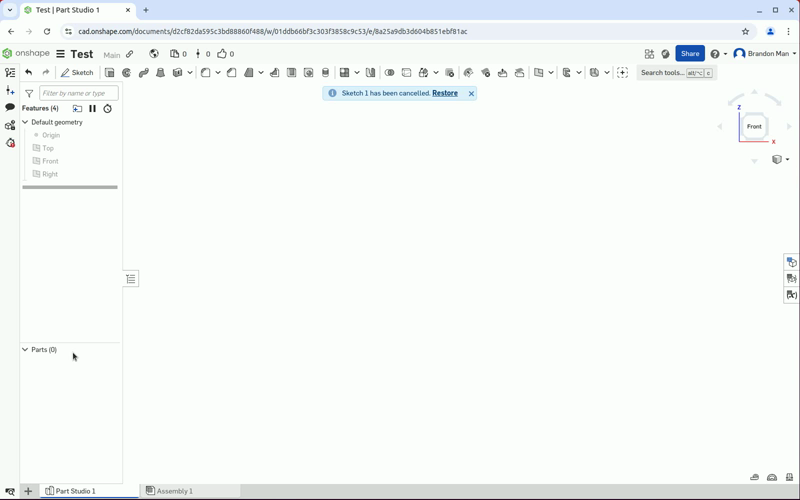
key(shift+s)
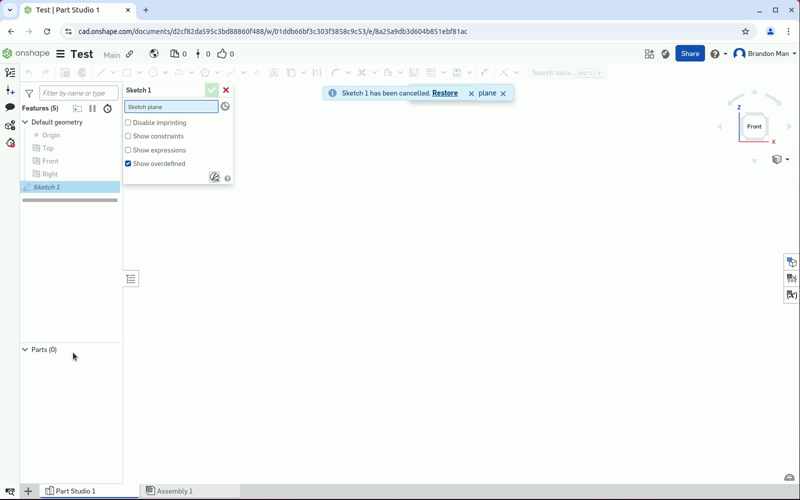
mouse_move(73, 163)
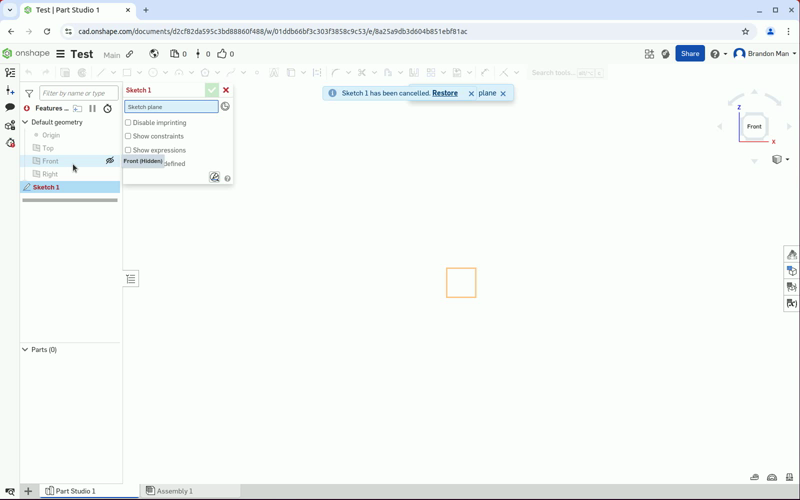
click(73, 163)
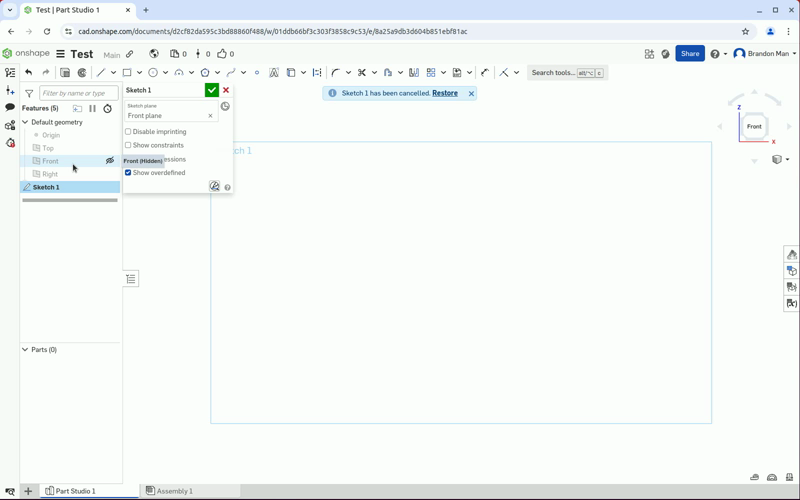
mouse_move(73, 352)
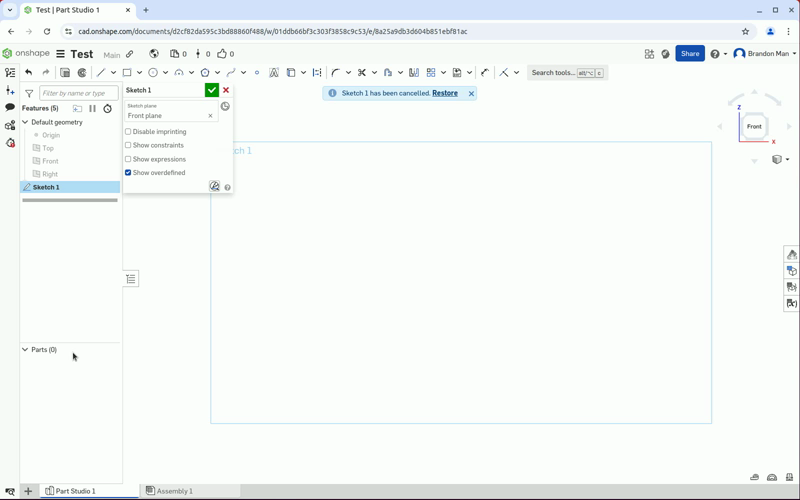
key(y)
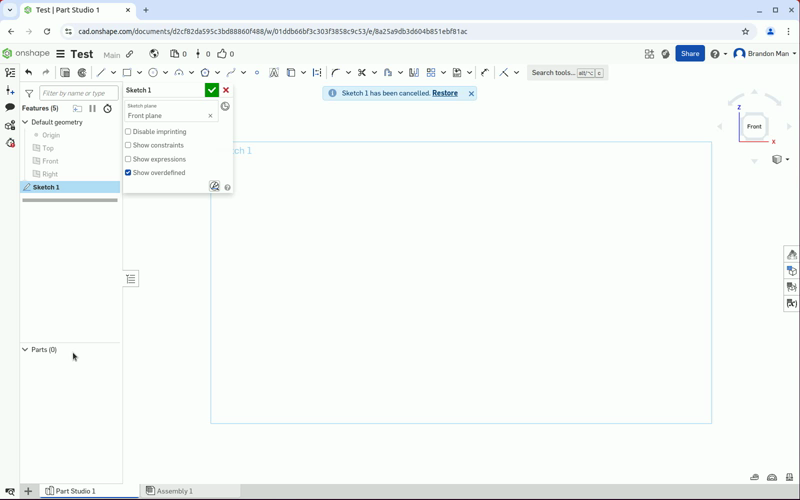
key(l)
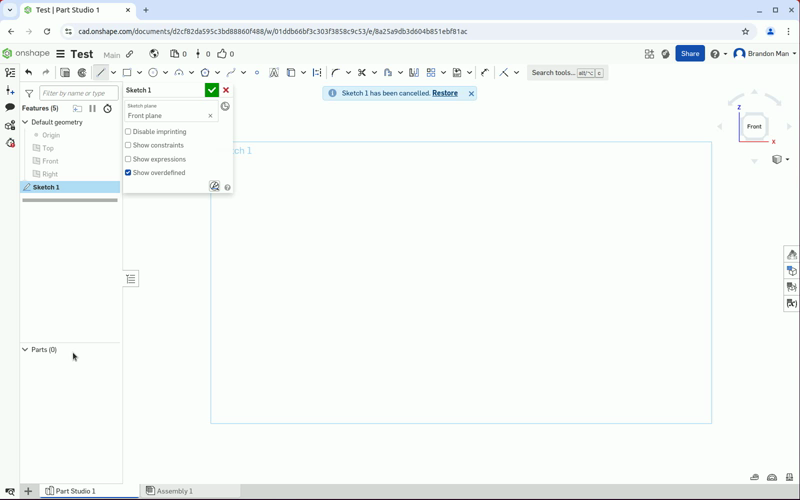
key_down(shift)
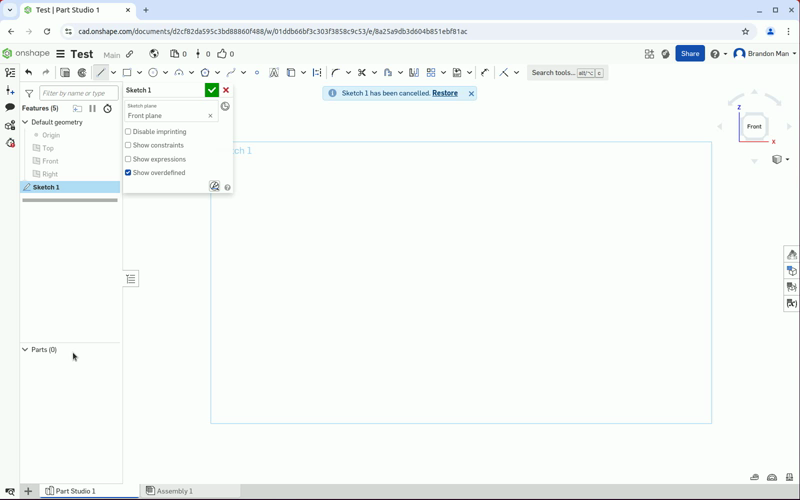
mouse_move(348, 282)
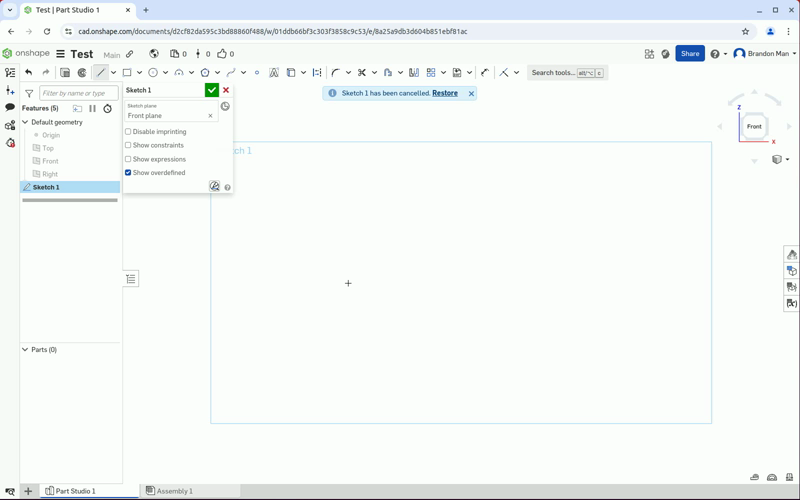
click(348, 282)
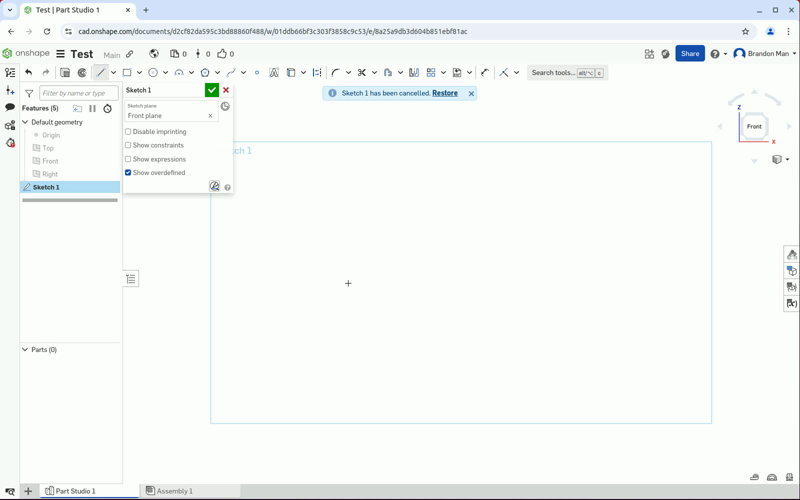
key_up(shift)
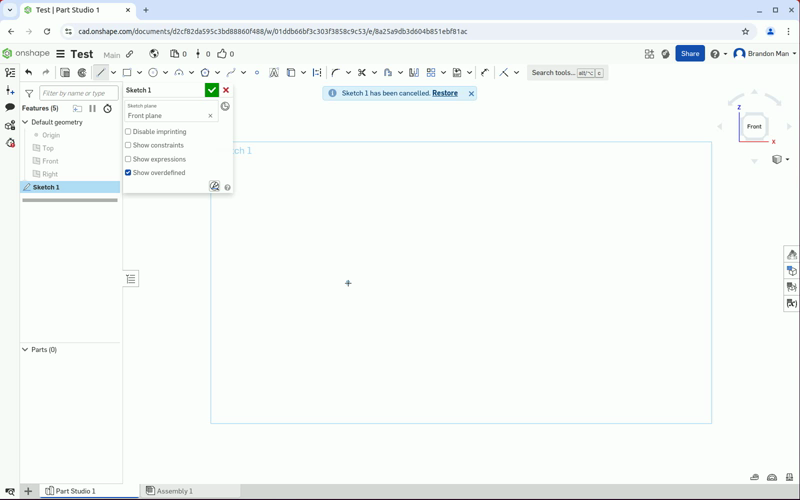
key_down(shift)
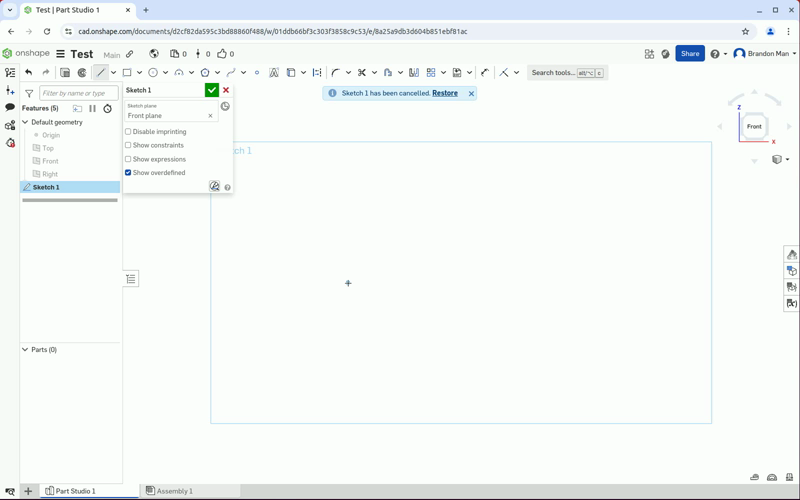
mouse_move(488, 282)
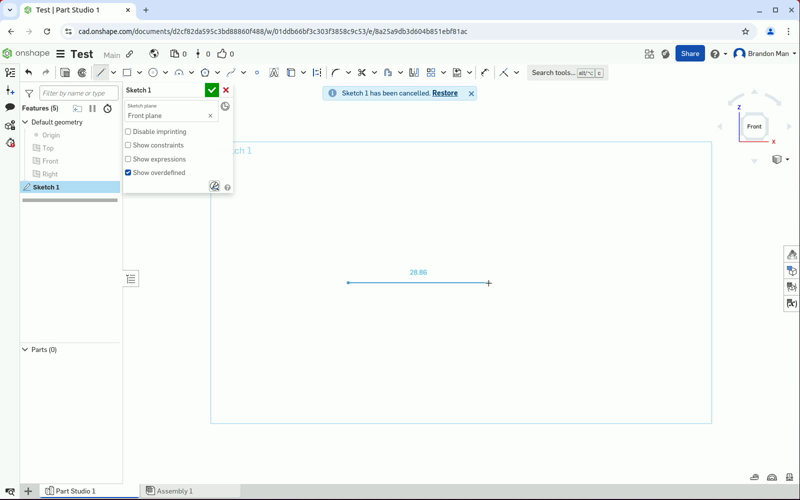
click(488, 282)
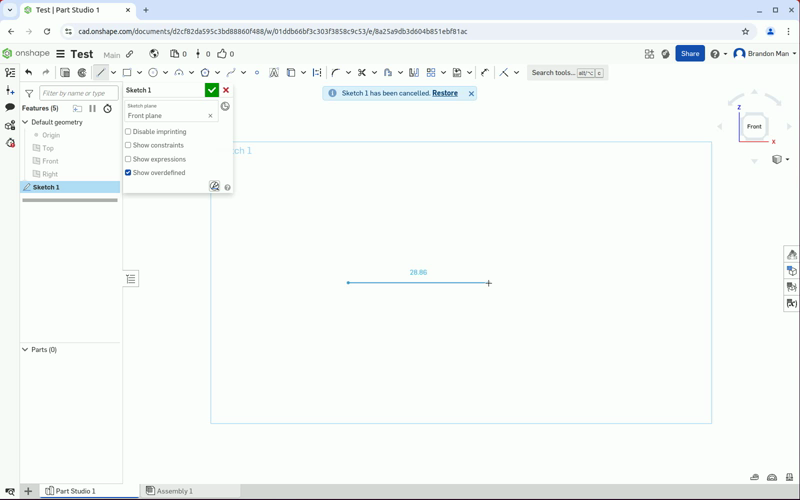
key_up(shift)
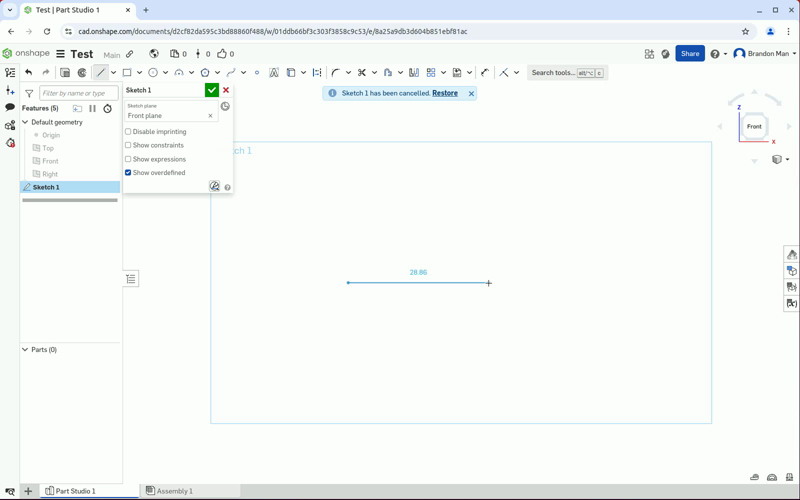
key_down(shift)
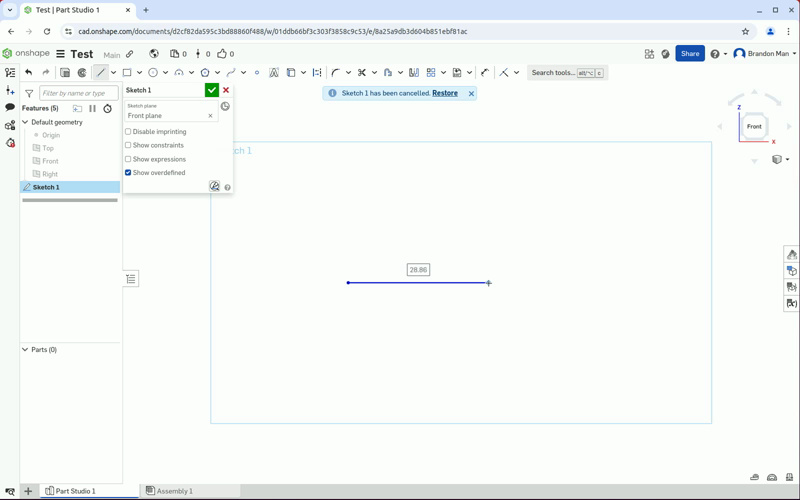
mouse_move(518, 282)
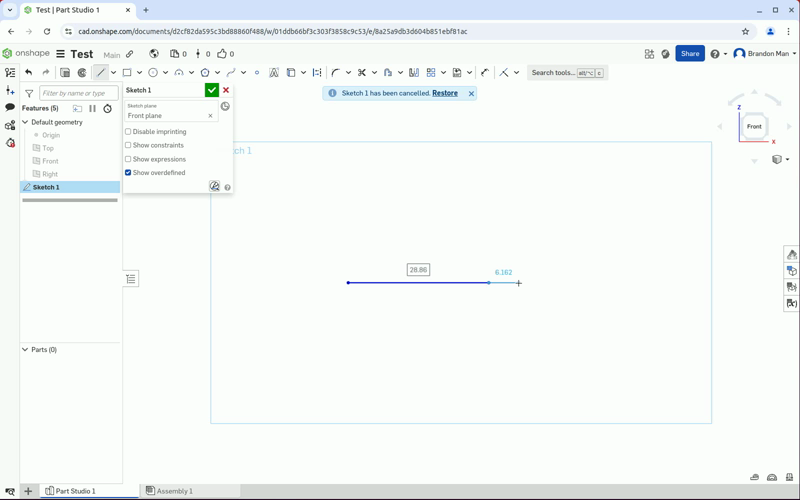
mouse_move(488, 235)
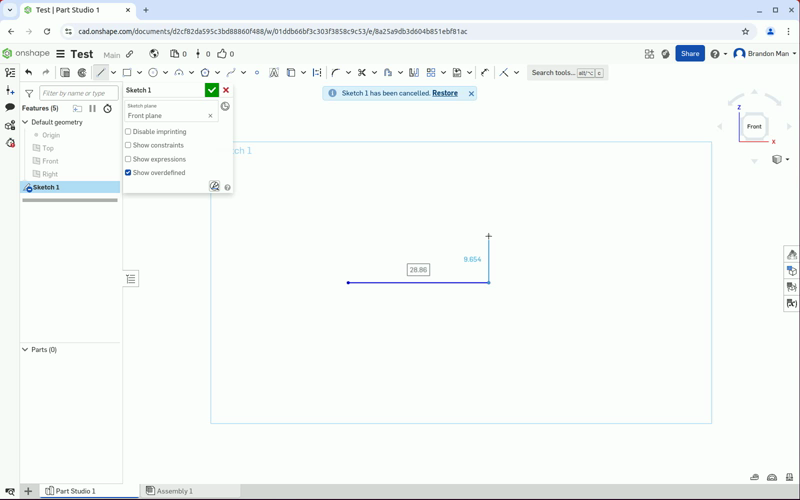
click(488, 235)
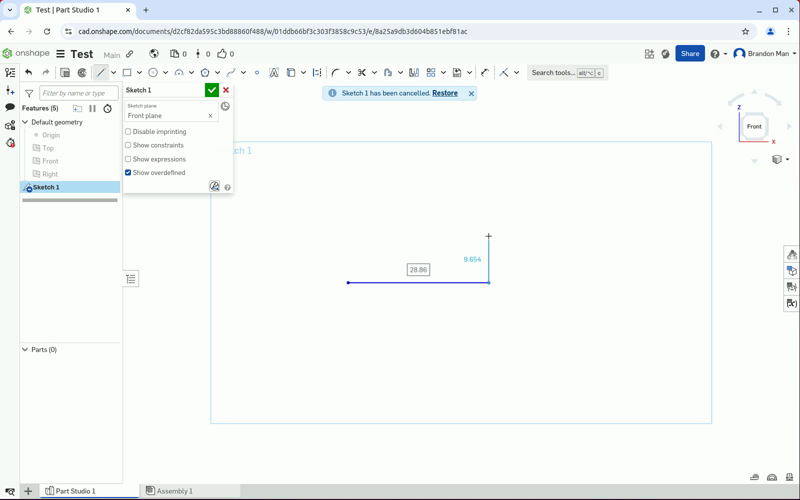
key_up(shift)
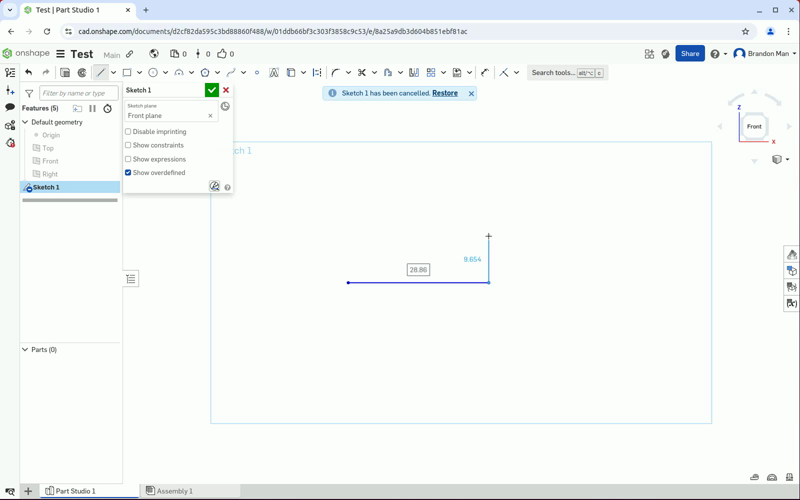
key_down(shift)
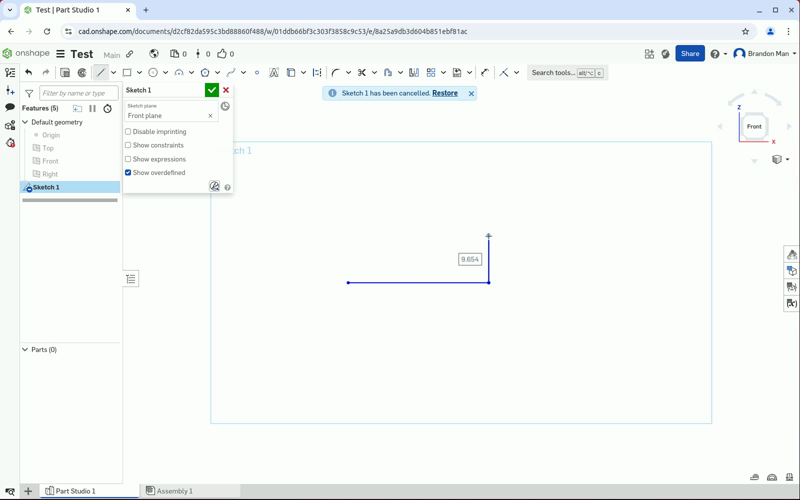
mouse_move(386, 235)
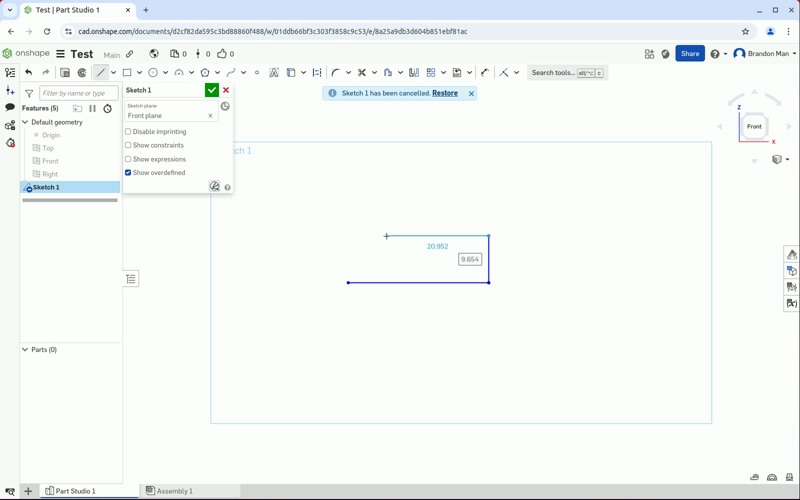
click(386, 235)
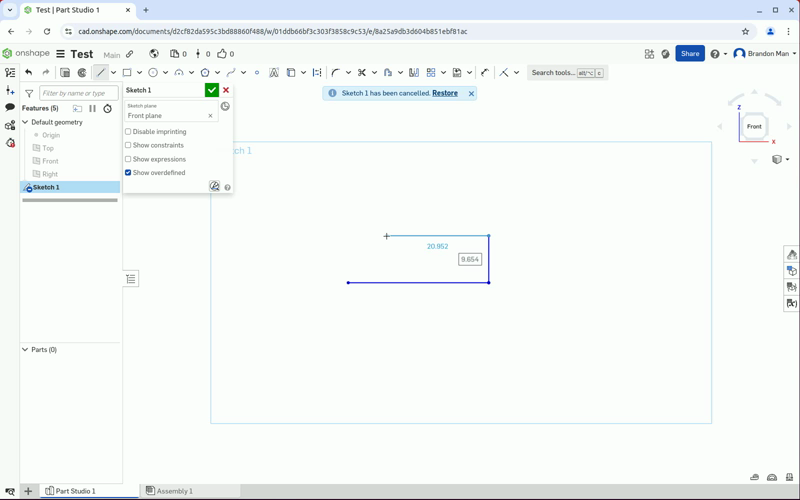
key_up(shift)
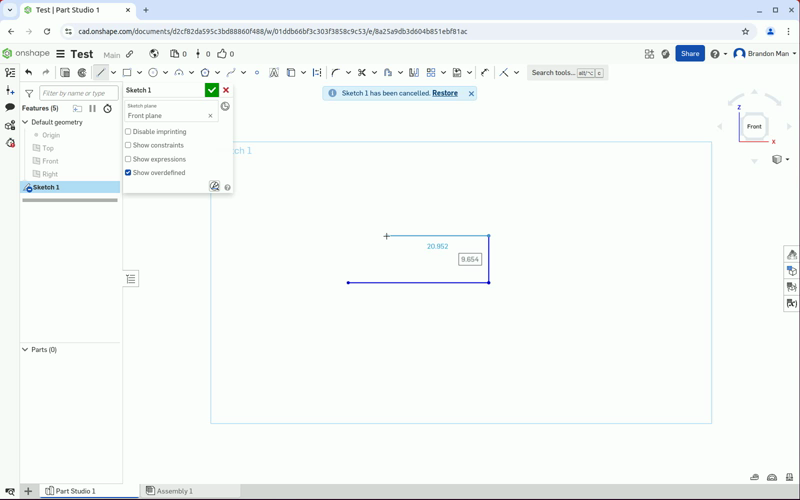
key_down(shift)
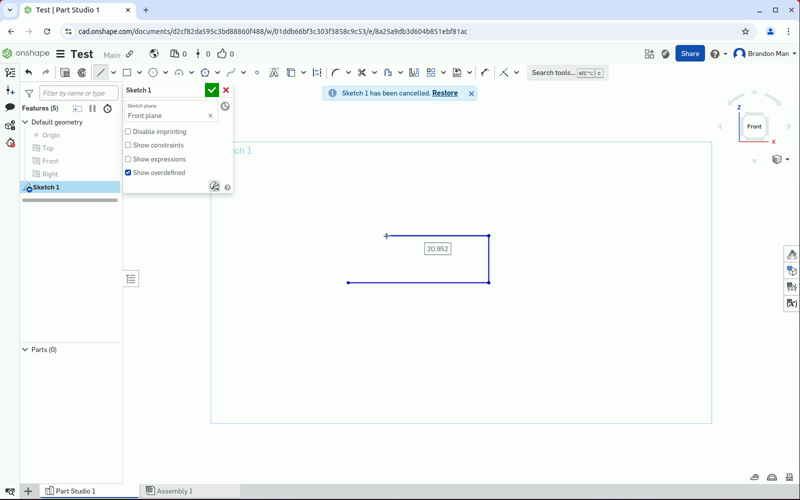
mouse_move(416, 235)
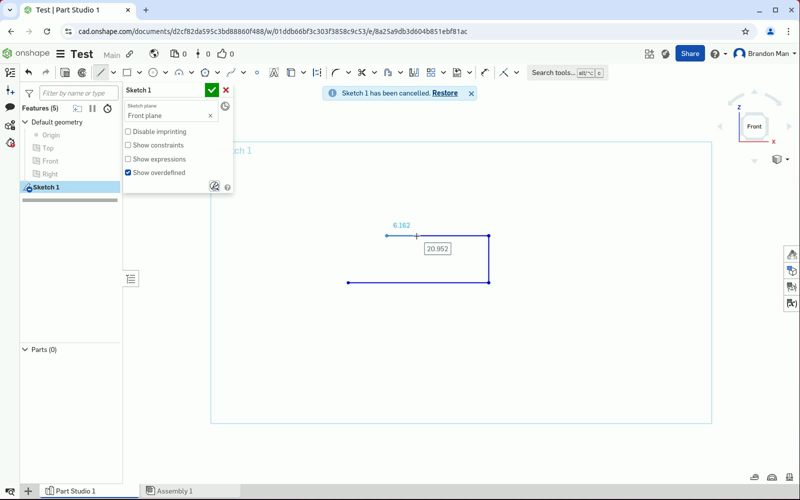
mouse_move(386, 189)
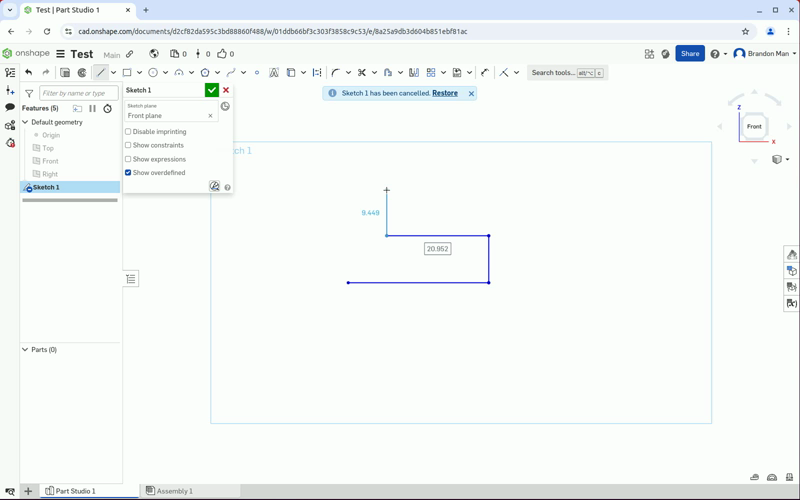
click(386, 189)
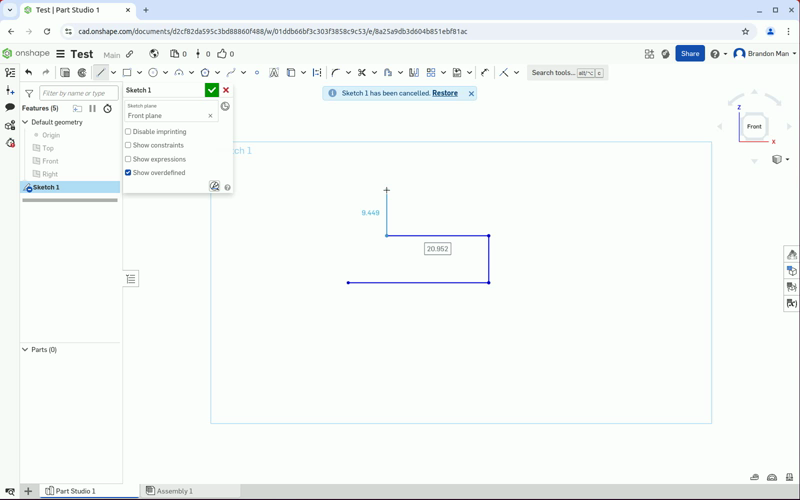
key_up(shift)
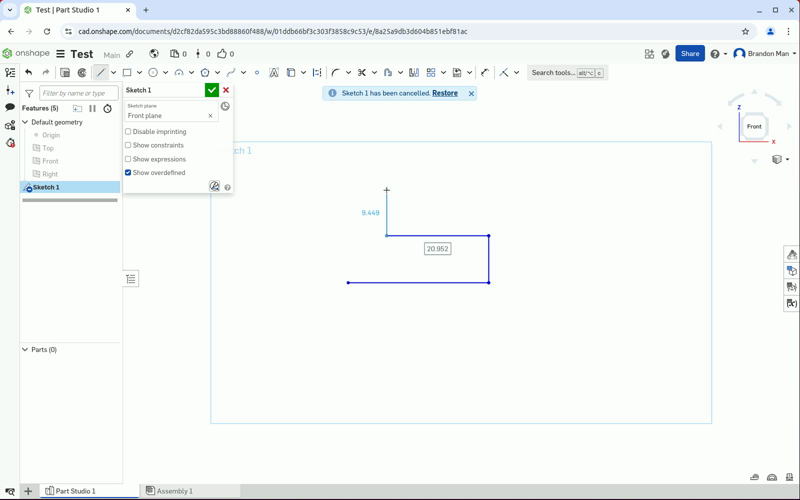
key_down(shift)
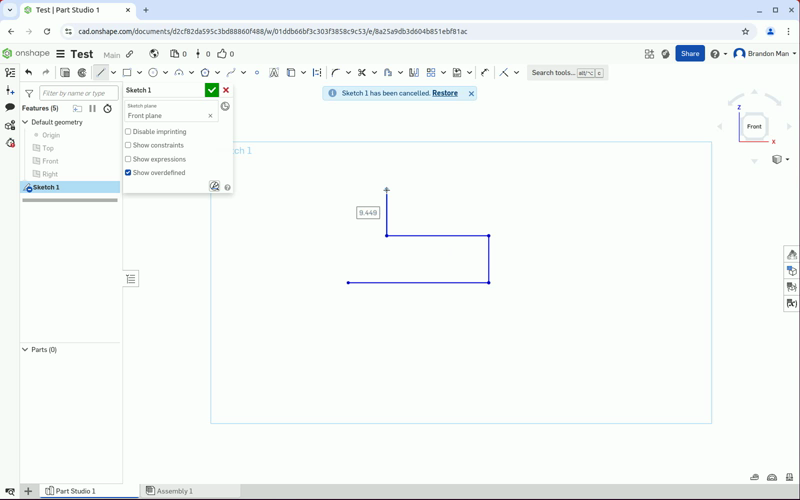
mouse_move(416, 189)
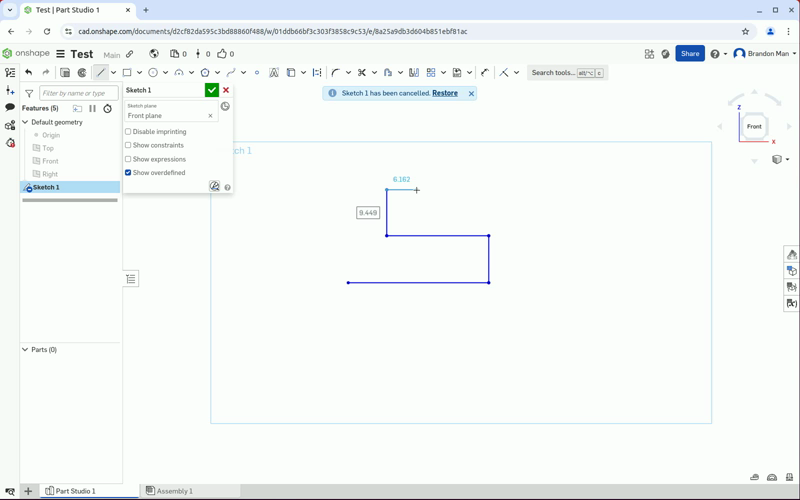
mouse_move(348, 189)
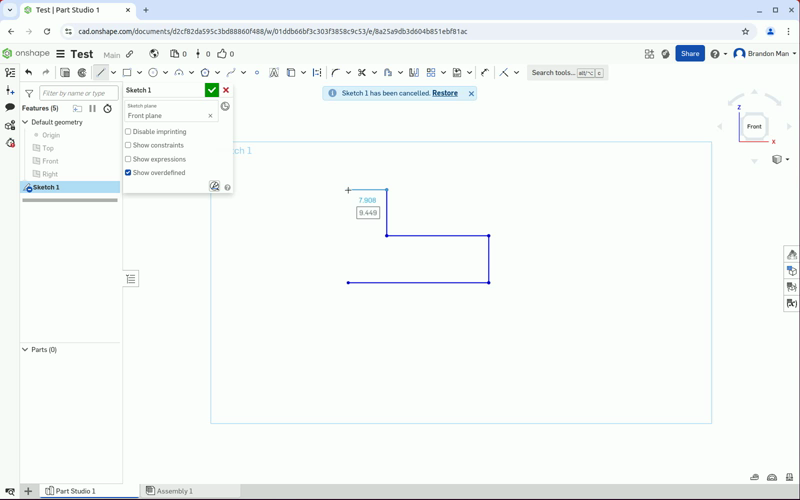
click(348, 189)
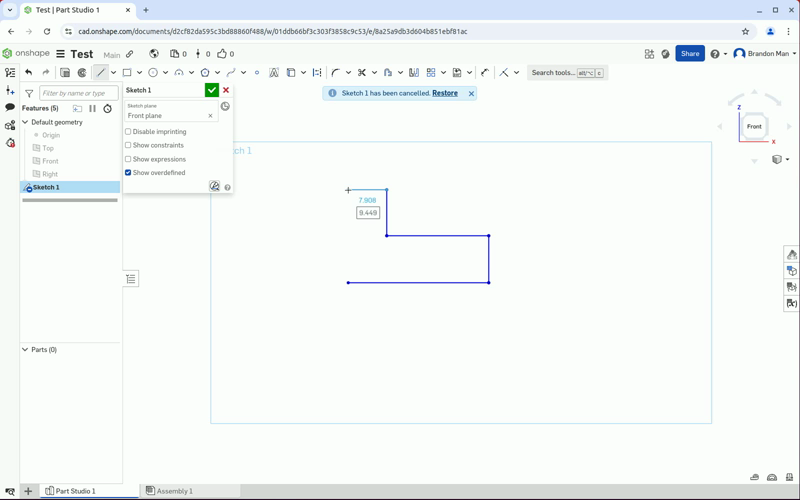
key_up(shift)
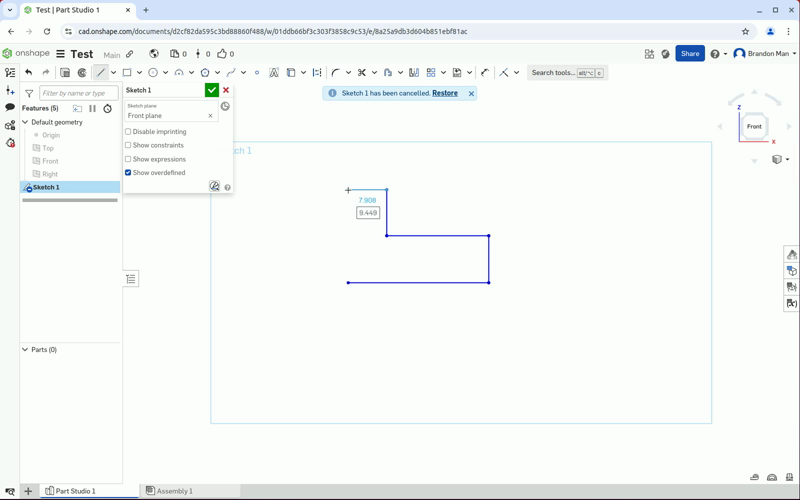
key_down(shift)
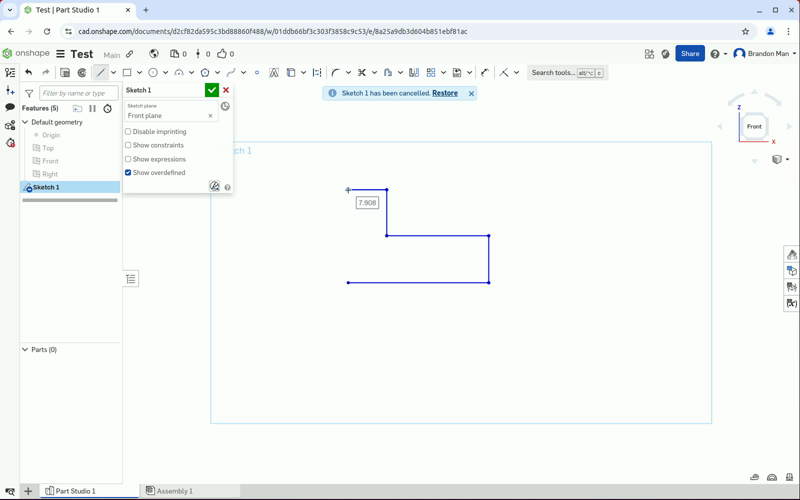
mouse_move(348, 282)
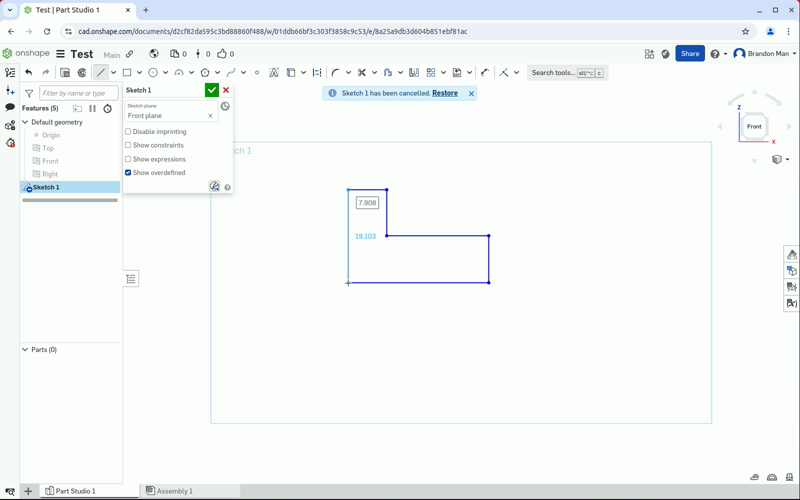
key_up(shift)
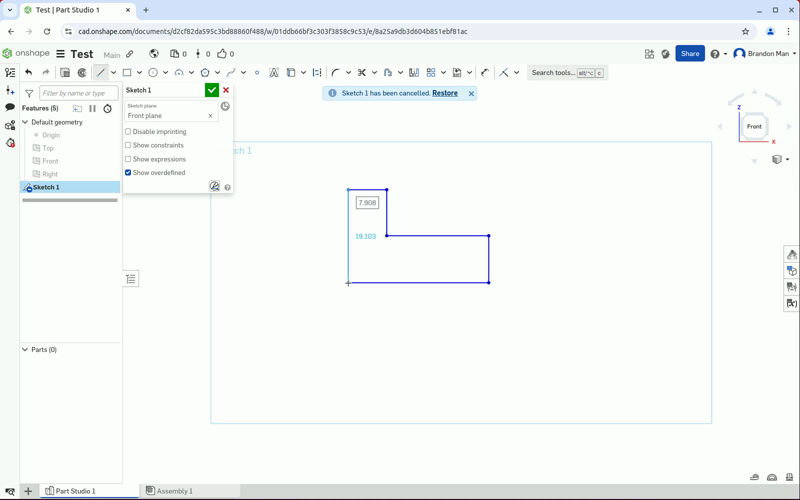
click(348, 282)
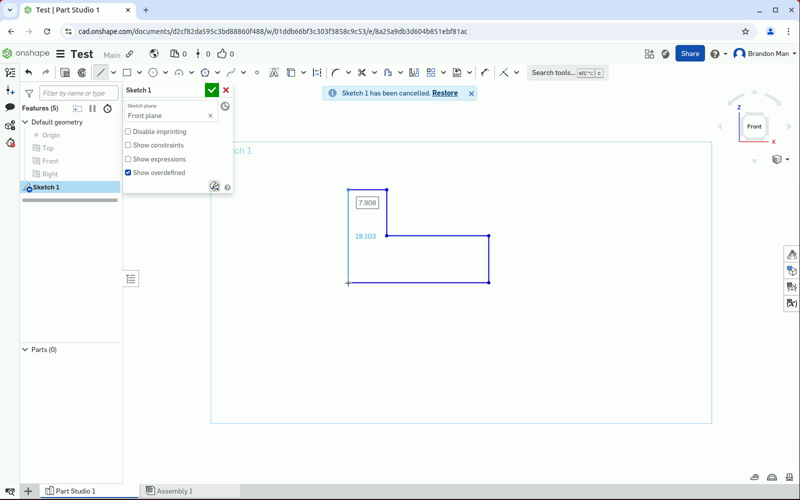
key(esc)
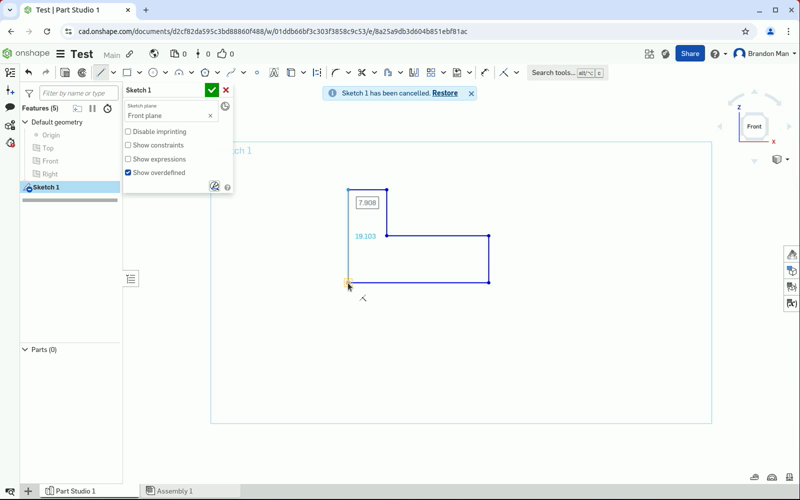
mouse_move(459, 251)
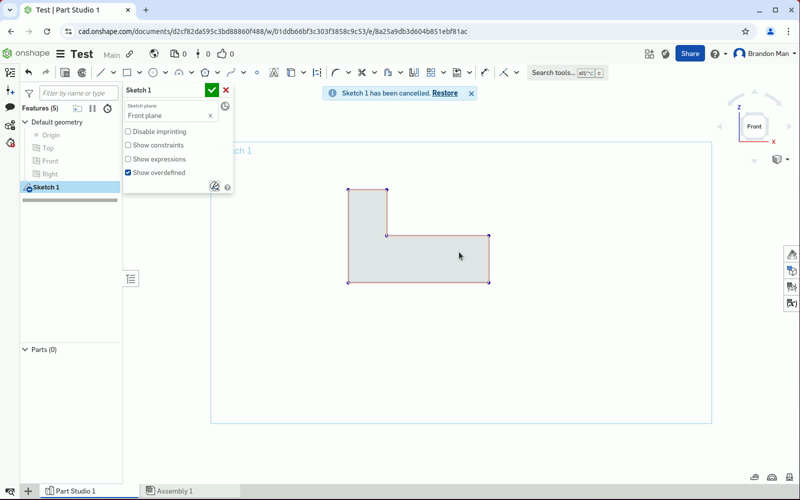
click(459, 251)
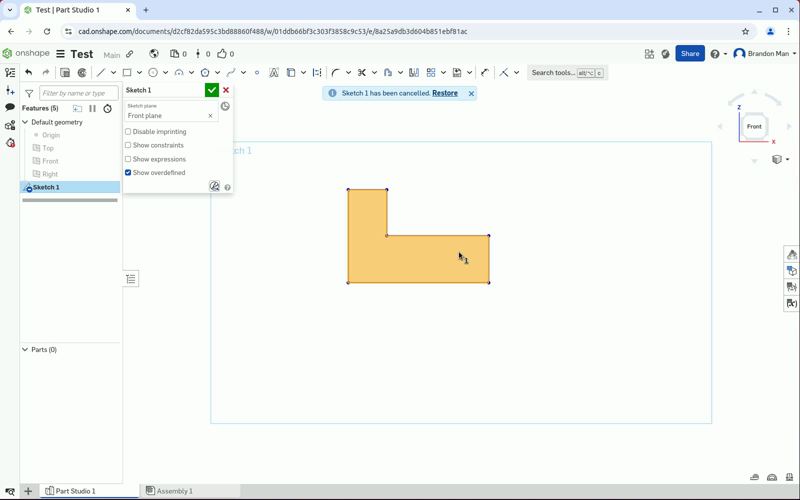
mouse_move(73, 352)
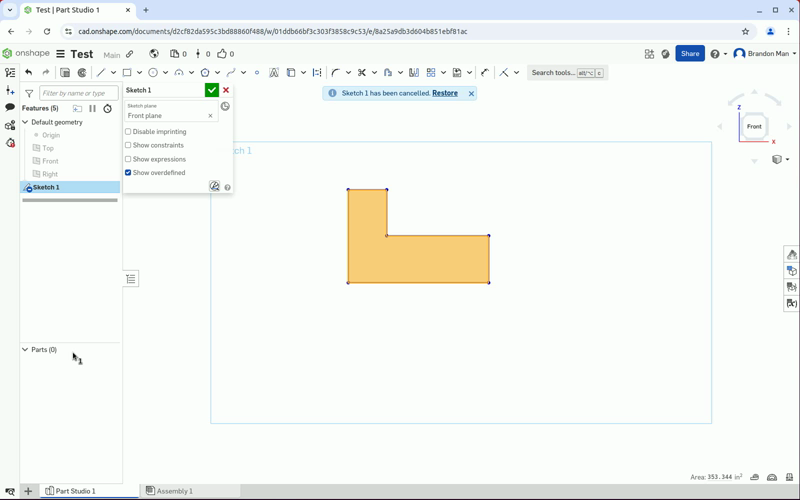
key(shift+y)
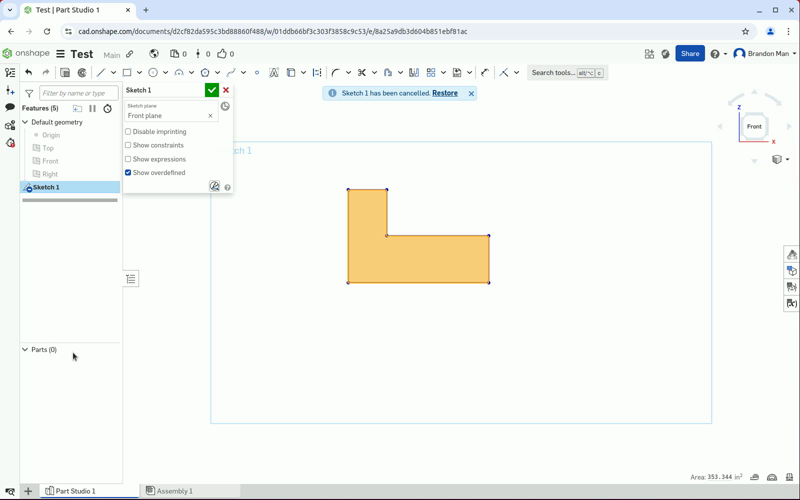
key(shift+e)
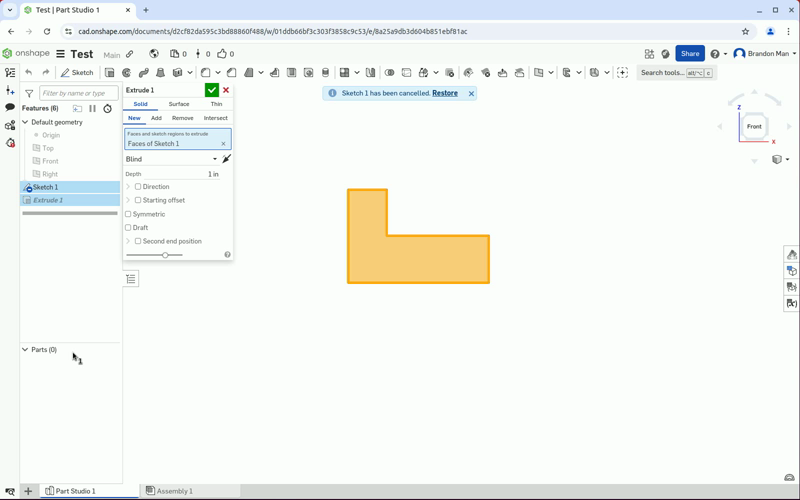
mouse_move(143, 106)
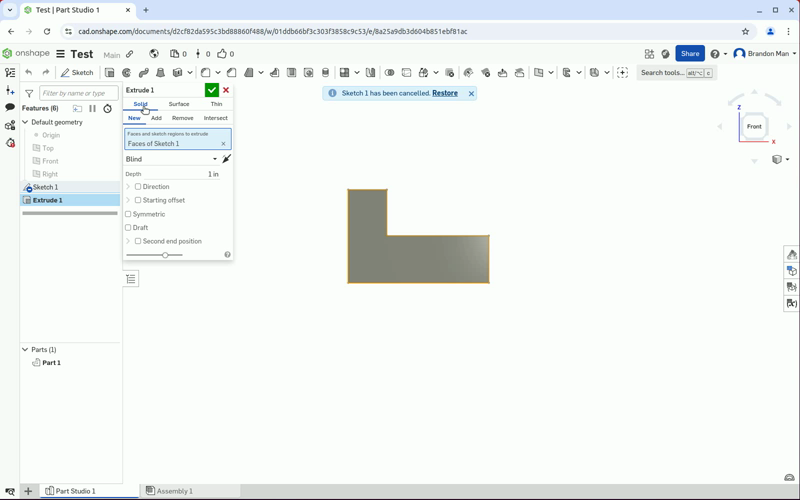
click(143, 106)
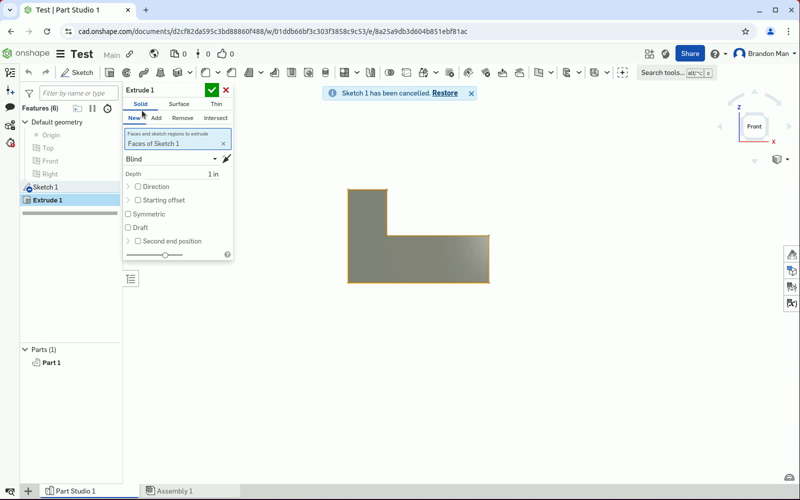
mouse_move(137, 120)
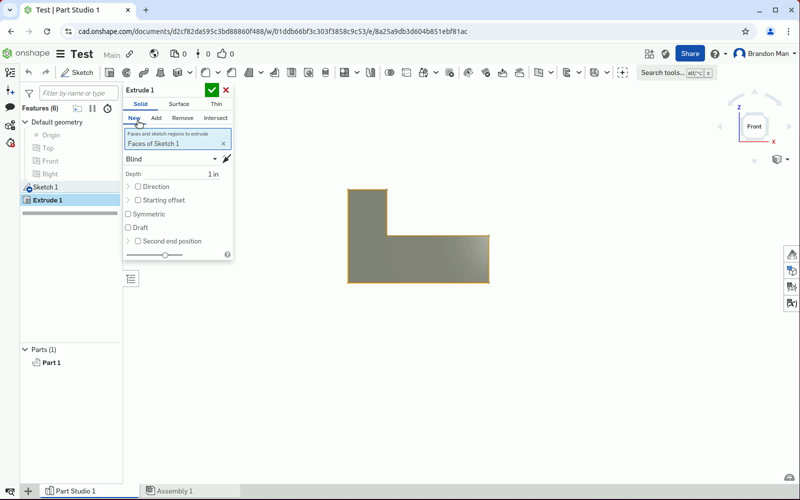
click(137, 120)
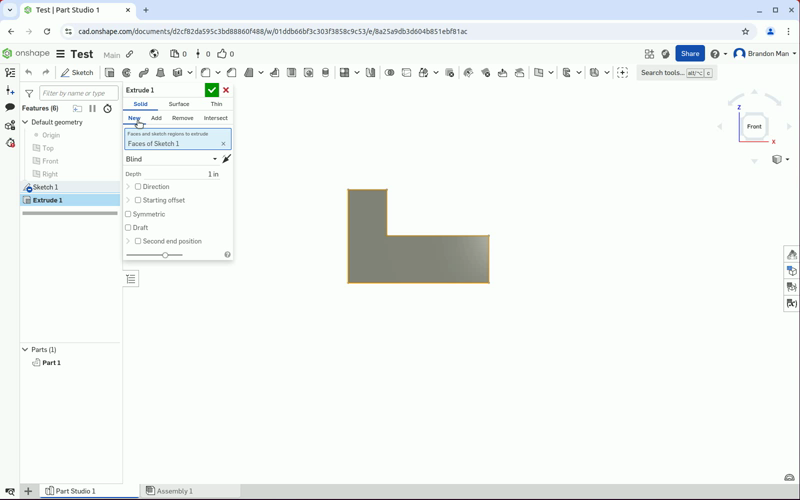
key(tab, 4)
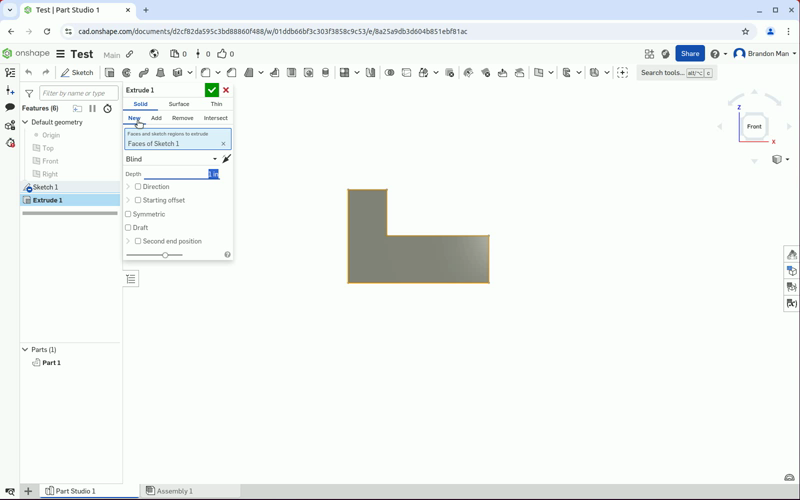
text(19.257)
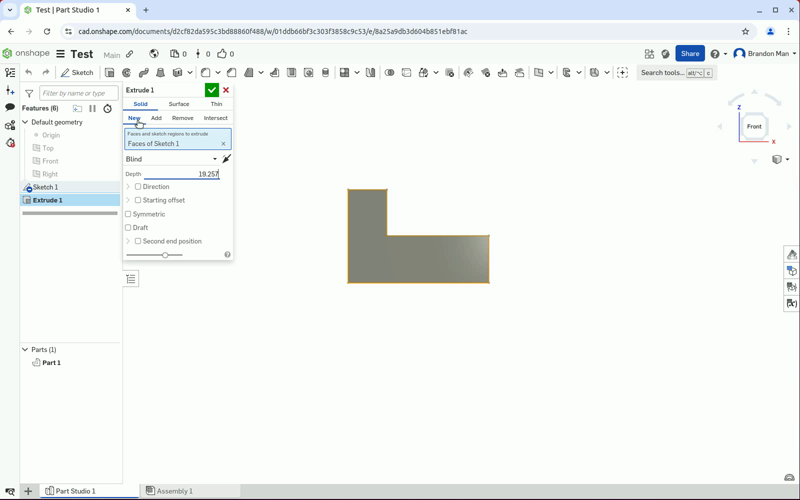
key(enter)
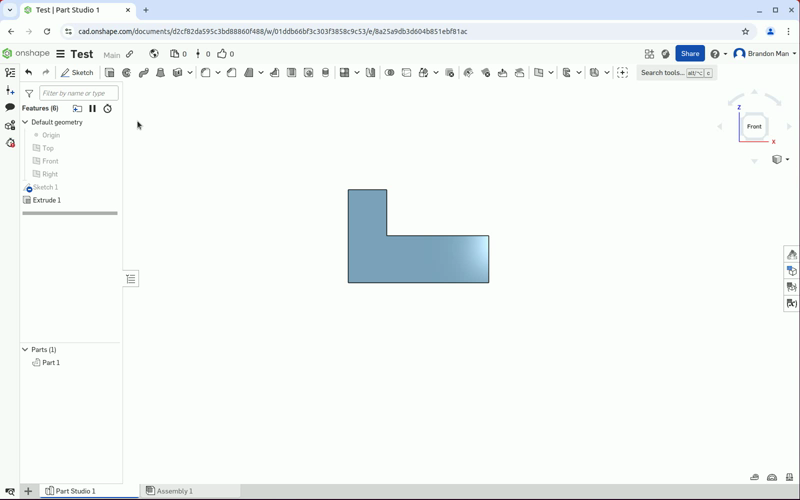
key(shift+h)
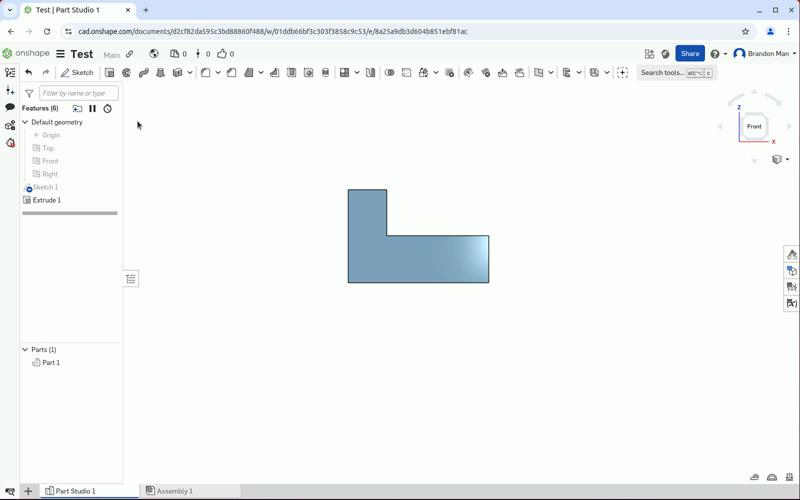
key(shift+h)
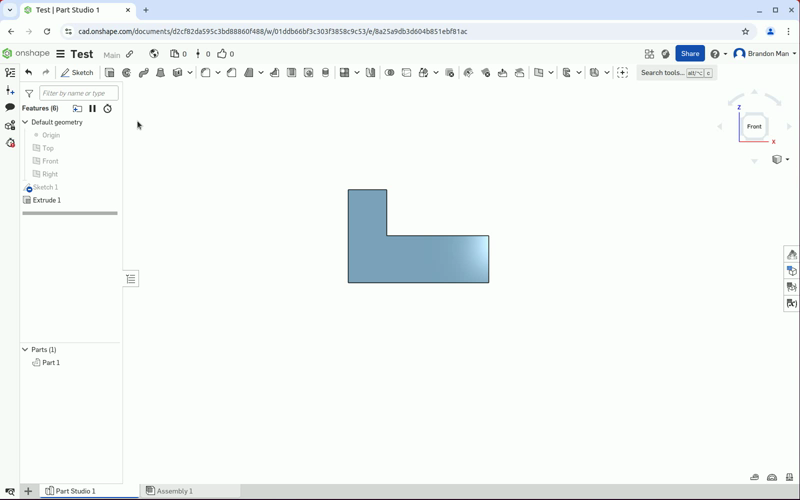
mouse_move(73, 189)
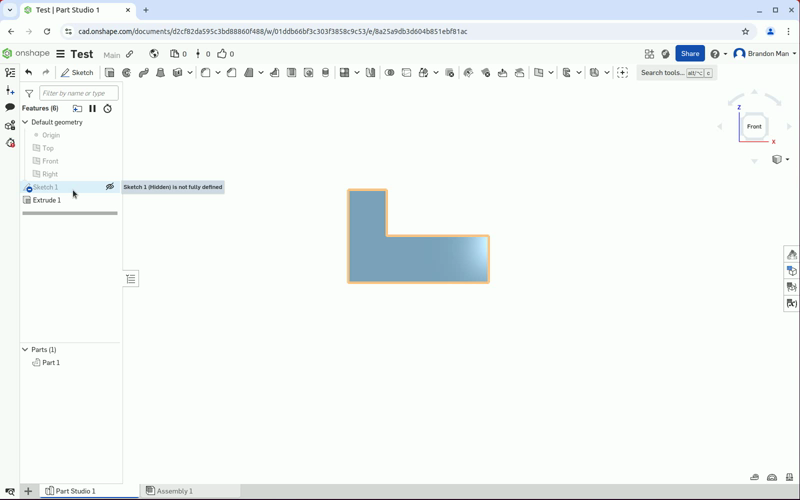
click(73, 189)
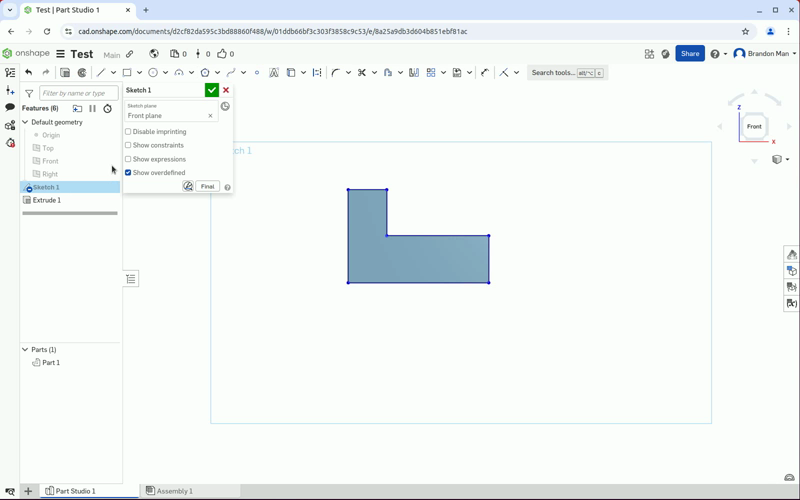
mouse_move(229, 92)
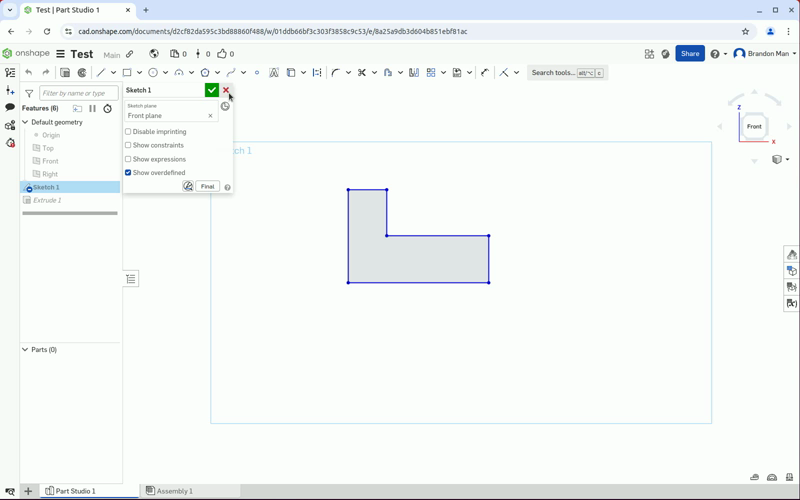
click(229, 92)
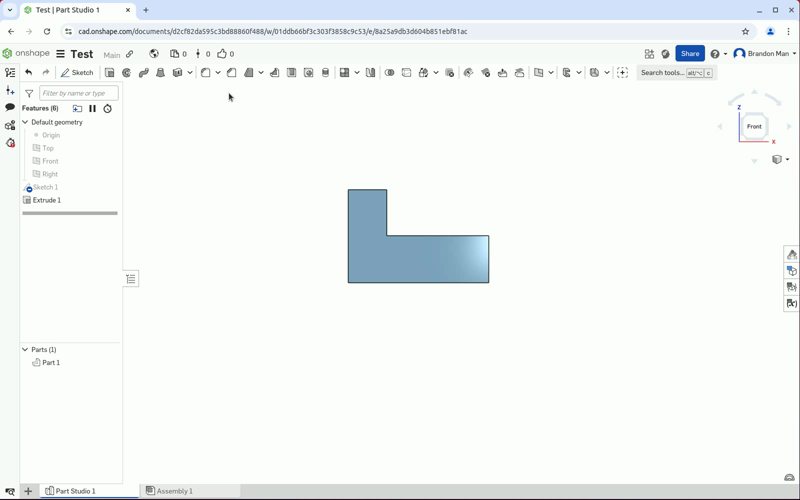
mouse_move(541, 75)
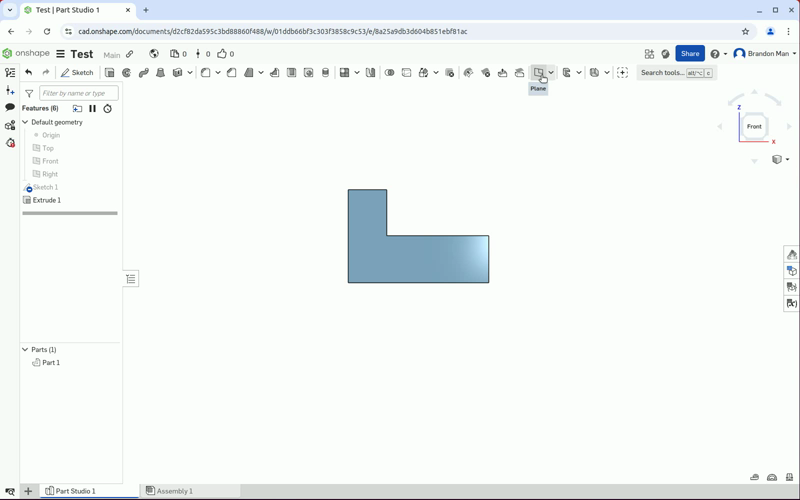
click(541, 75)
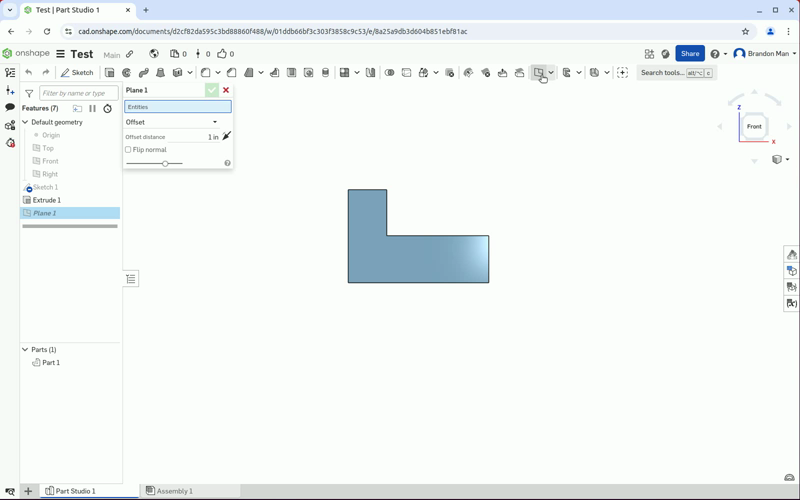
mouse_move(73, 163)
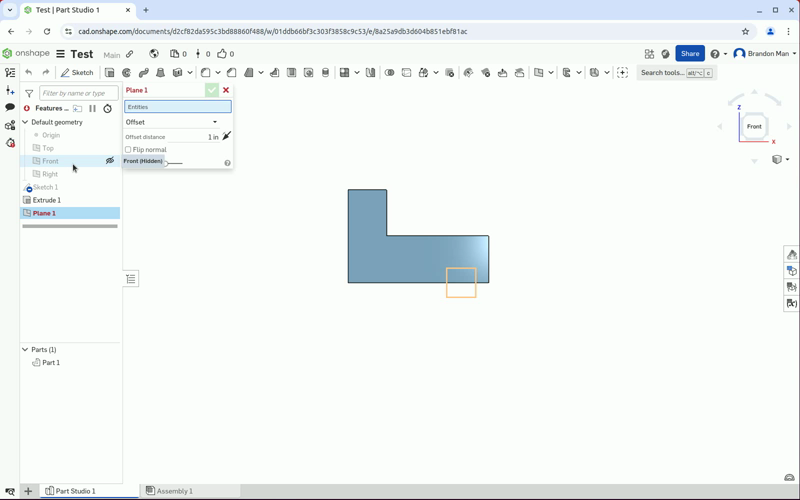
click(73, 163)
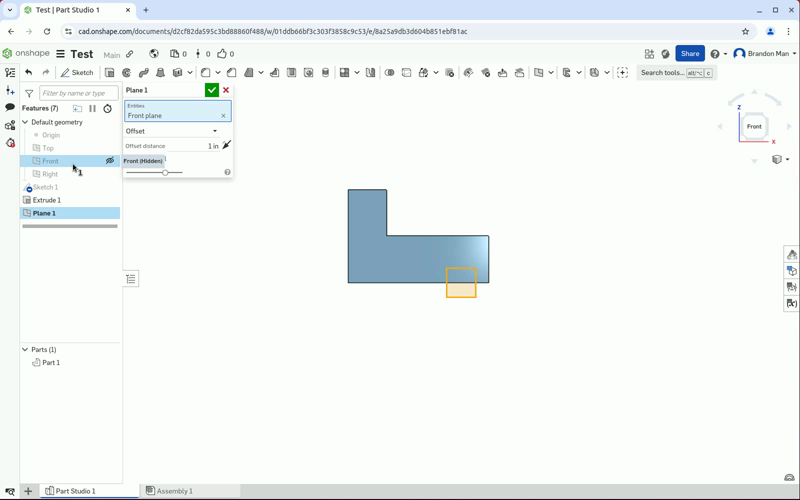
key(tab, 2)
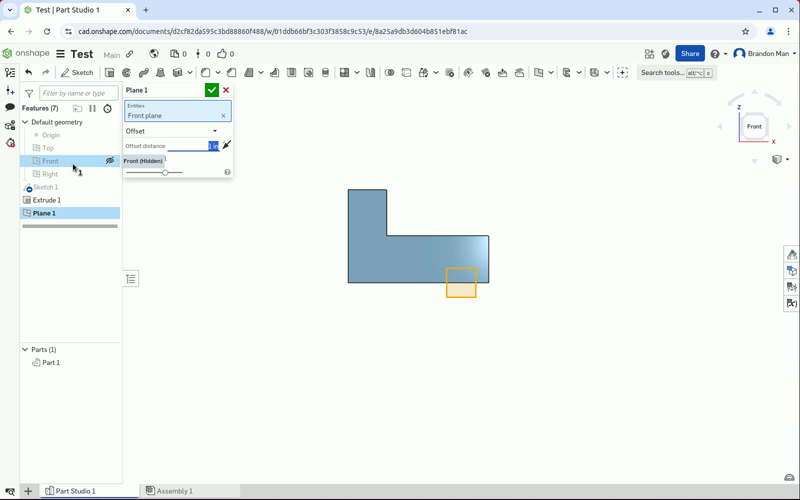
text(19.257)
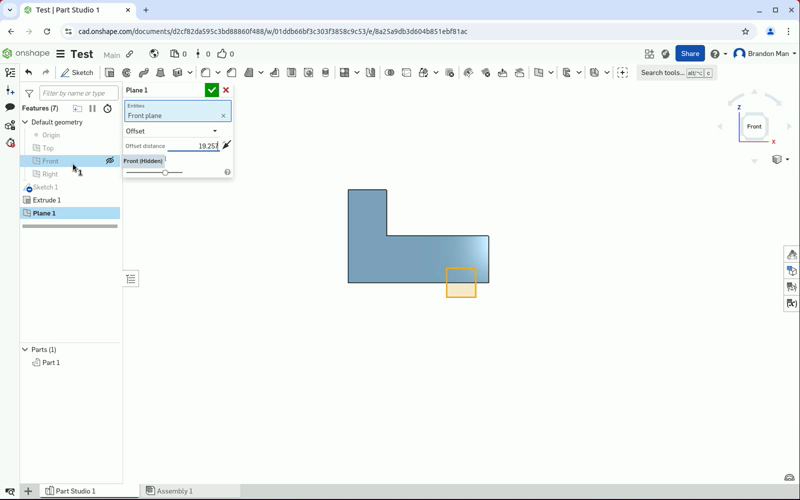
key(enter, 2)
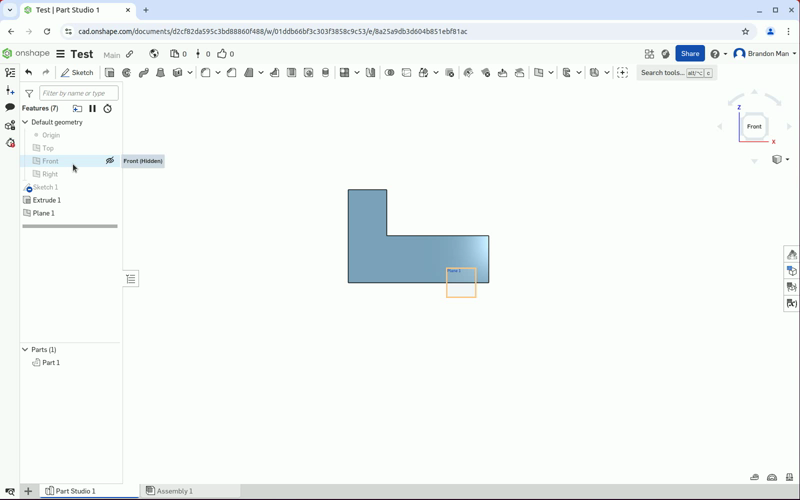
key(shift+s)
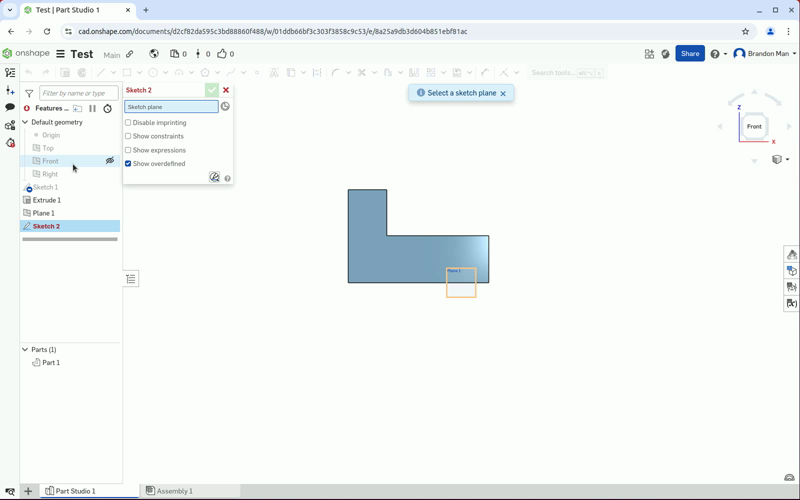
mouse_move(73, 215)
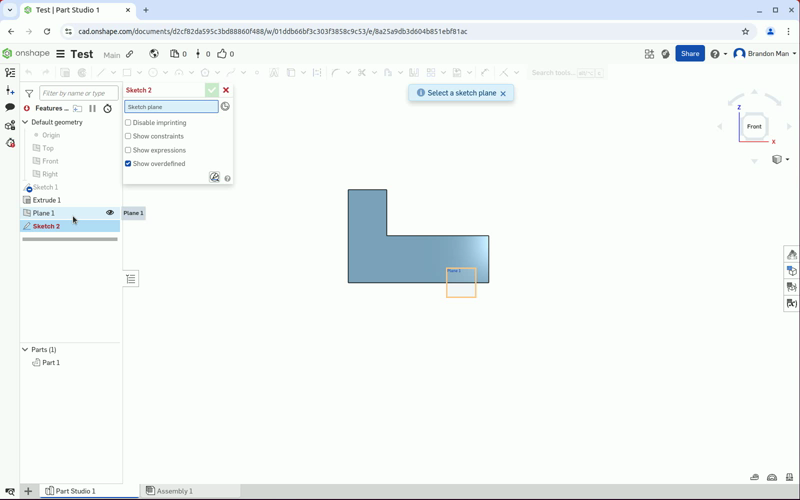
click(73, 215)
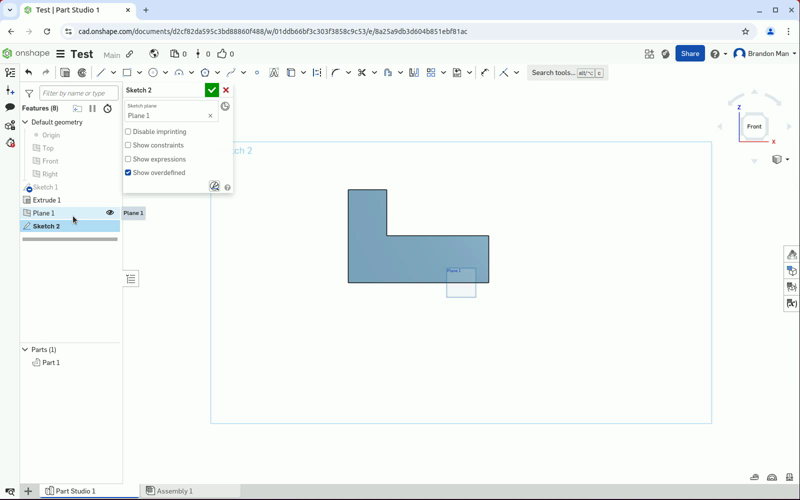
mouse_move(73, 352)
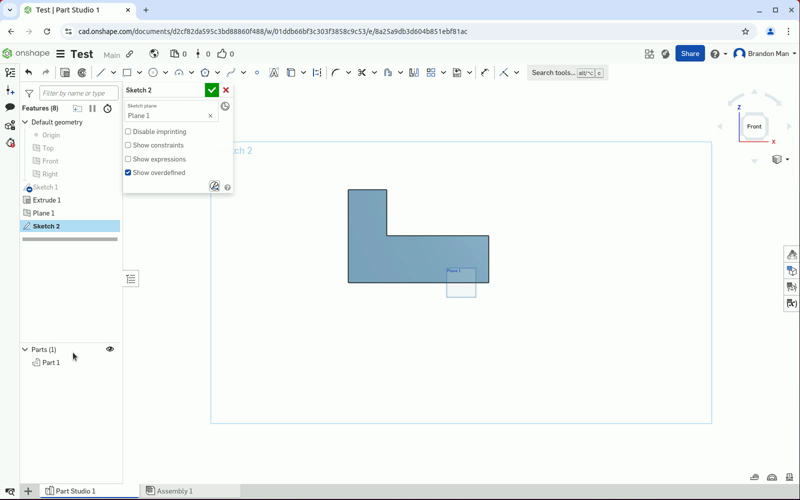
key(y)
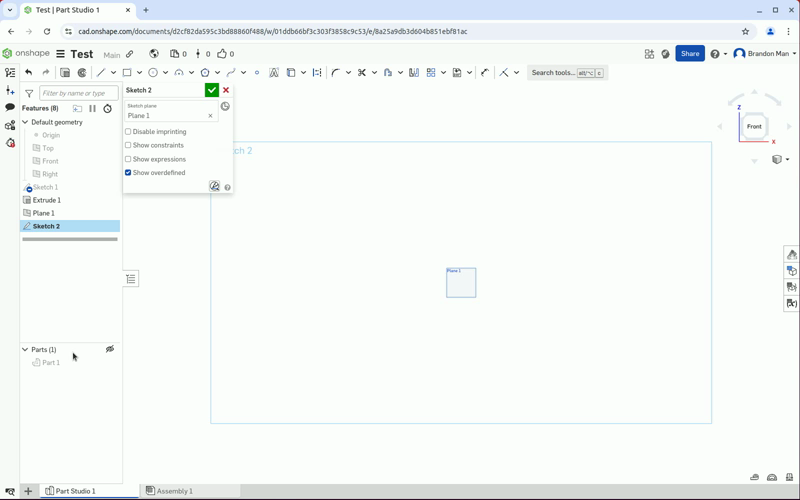
key(l)
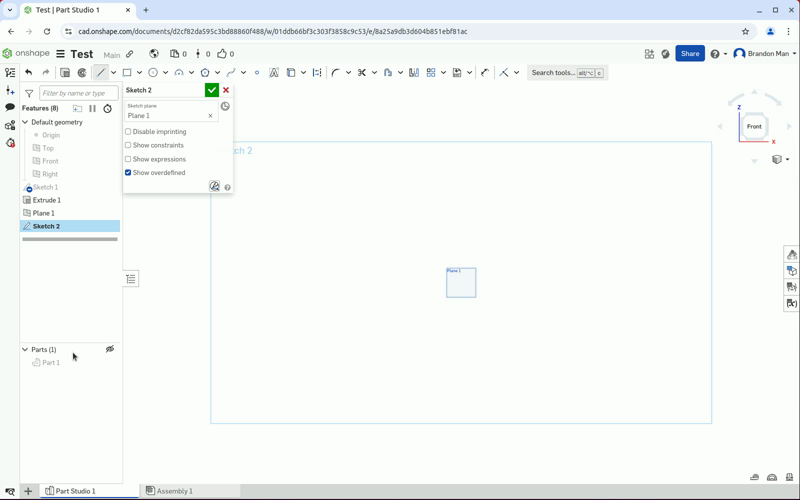
key_down(shift)
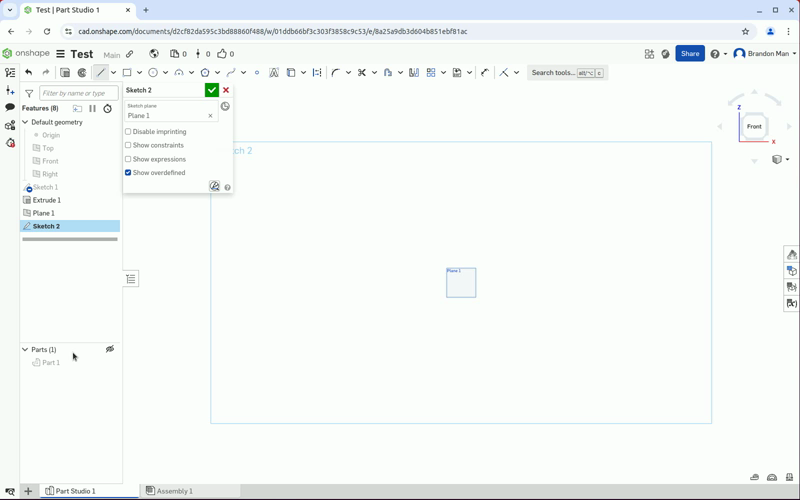
mouse_move(426, 282)
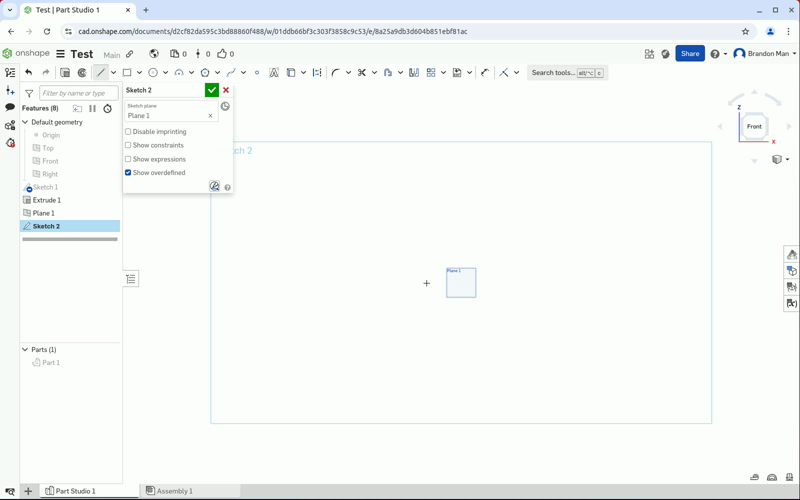
click(426, 282)
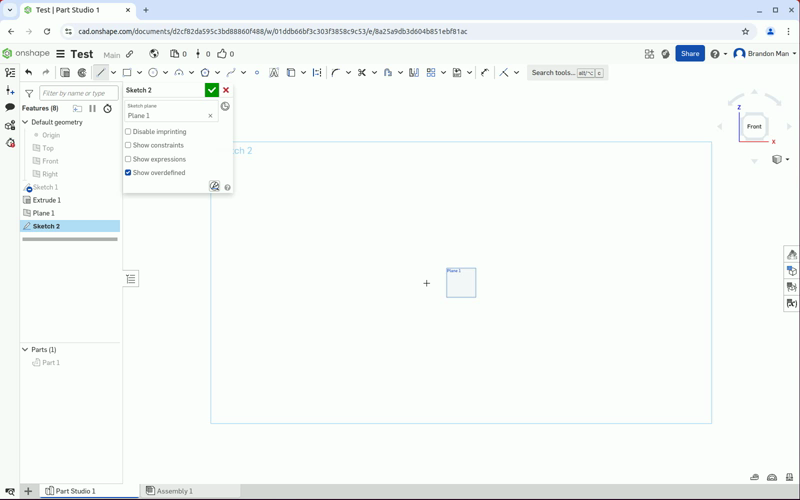
key_up(shift)
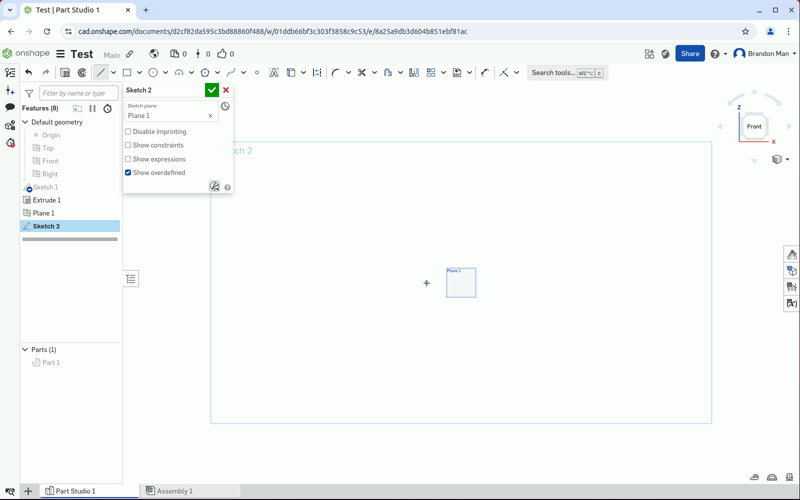
key_down(shift)
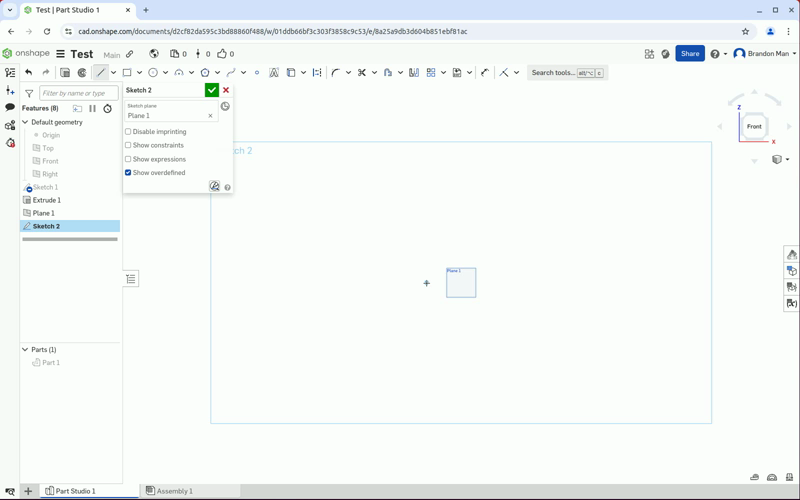
mouse_move(489, 282)
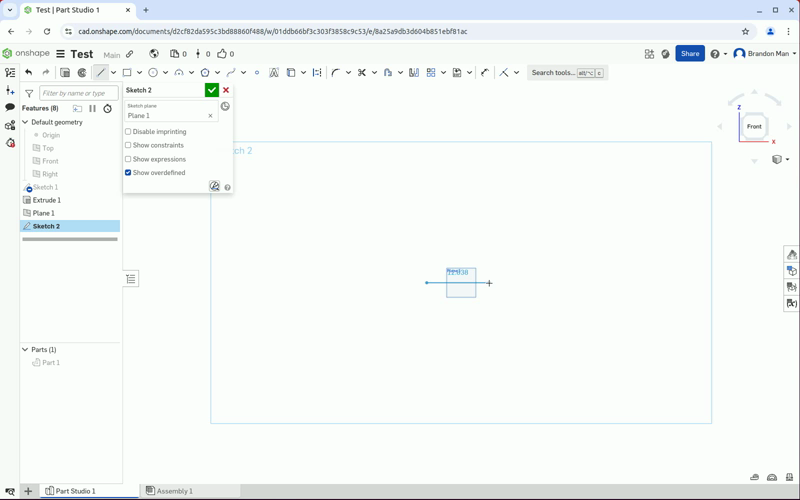
click(489, 282)
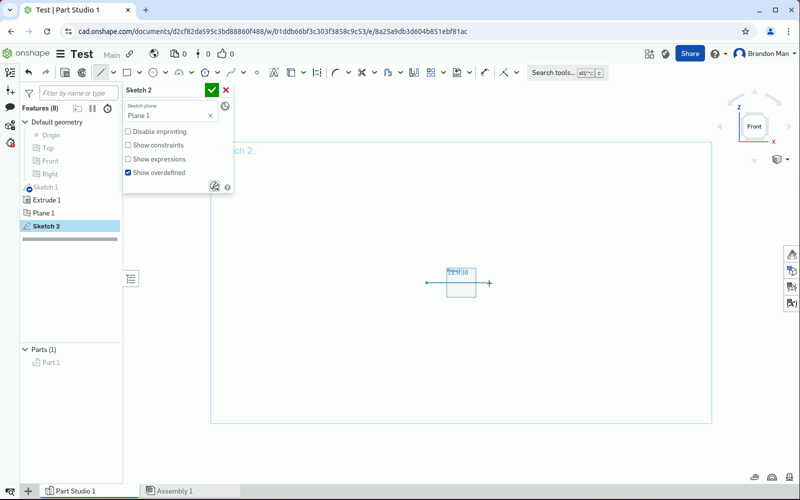
key_up(shift)
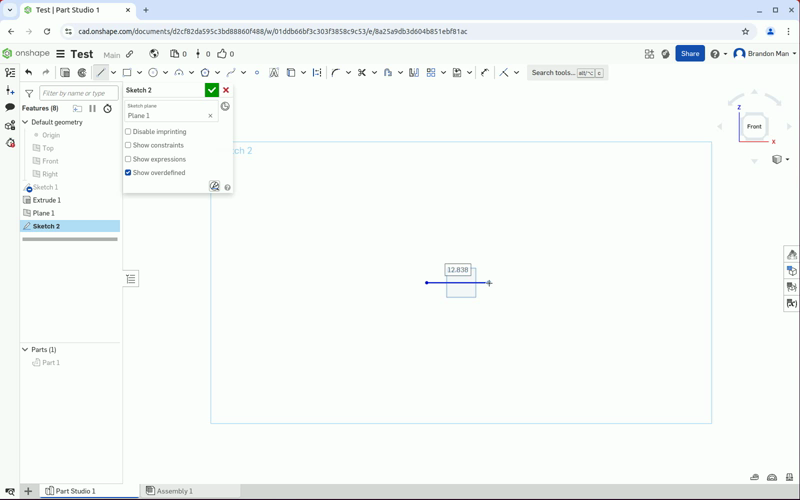
key_down(shift)
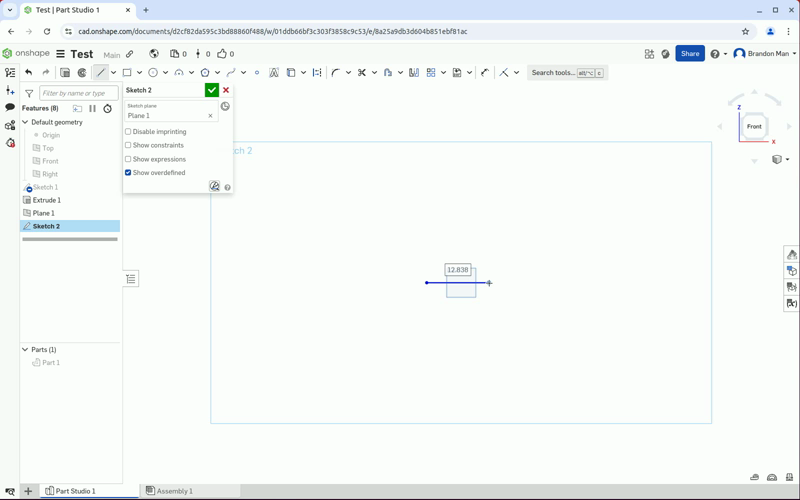
mouse_move(519, 282)
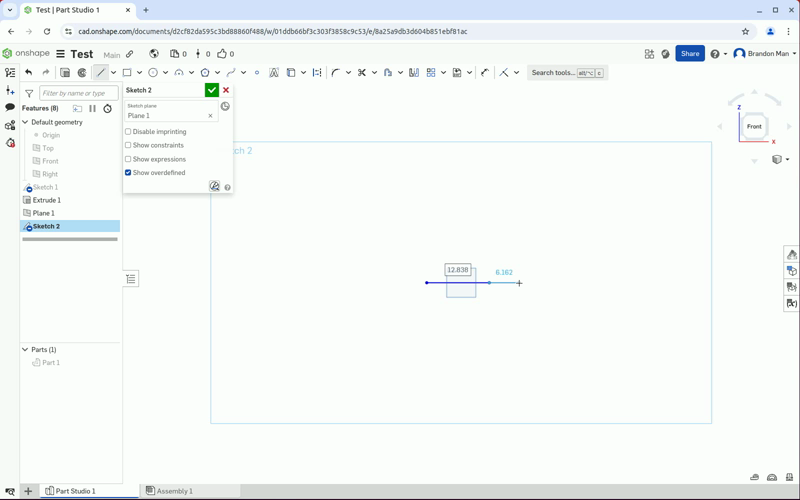
mouse_move(489, 236)
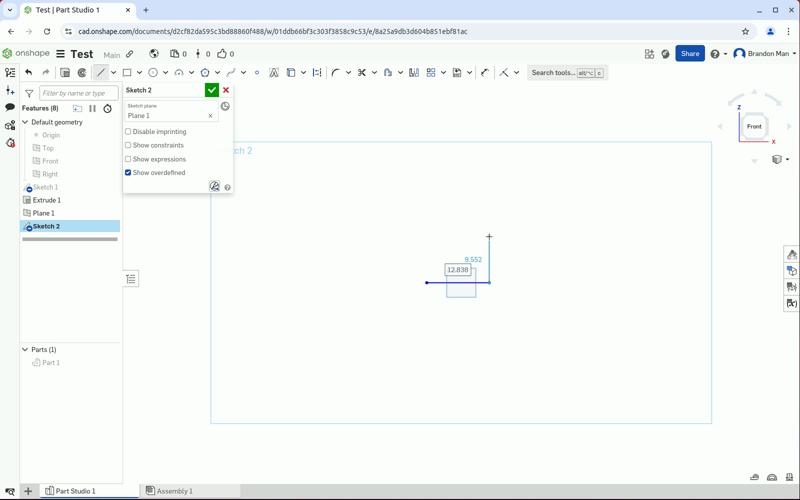
click(489, 236)
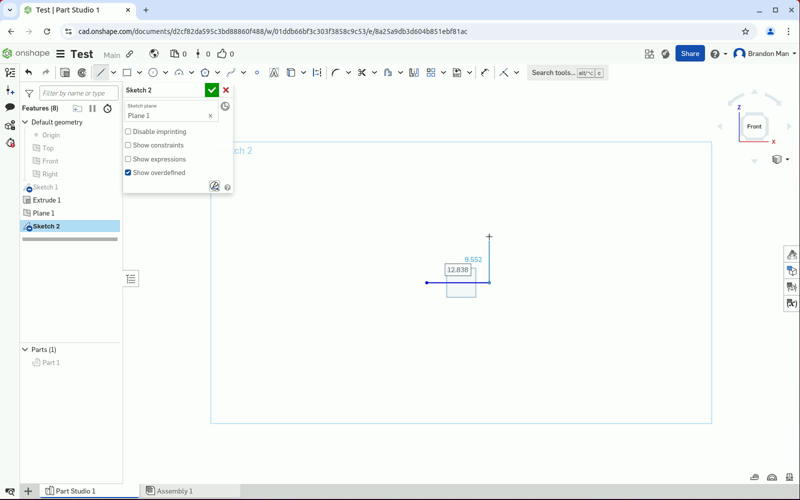
key_up(shift)
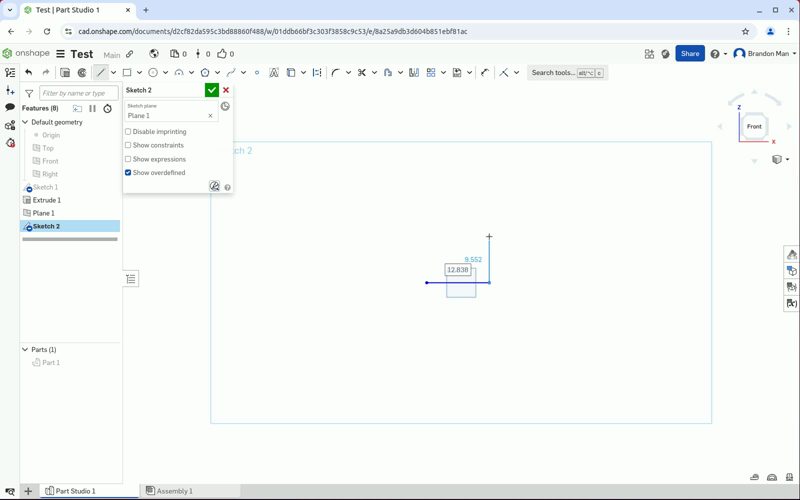
key_down(shift)
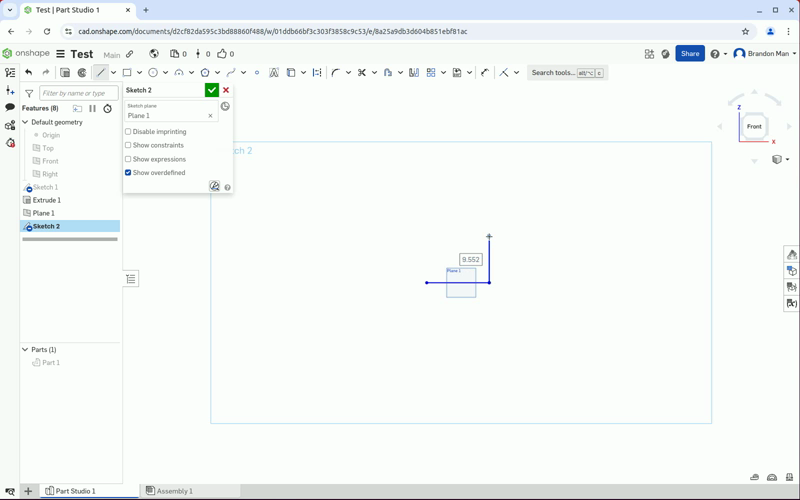
mouse_move(426, 236)
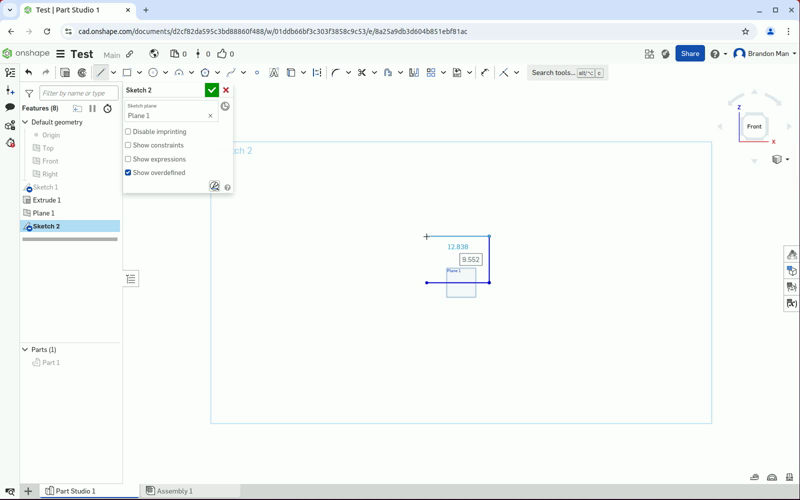
click(426, 236)
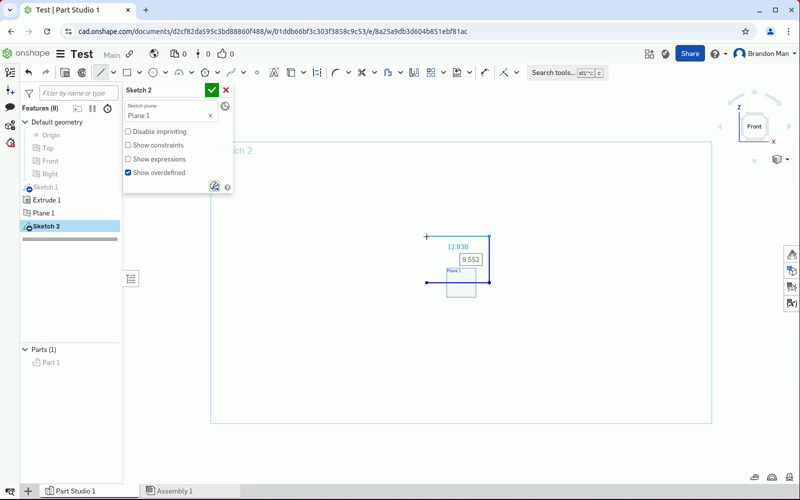
key_up(shift)
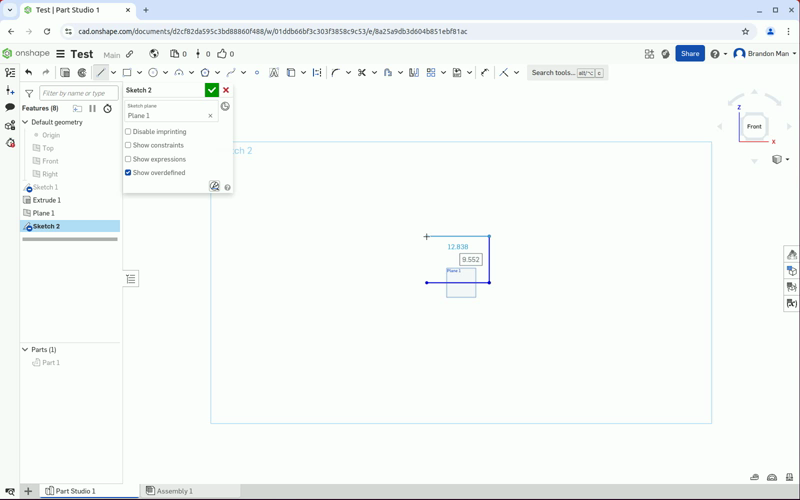
mouse_move(456, 236)
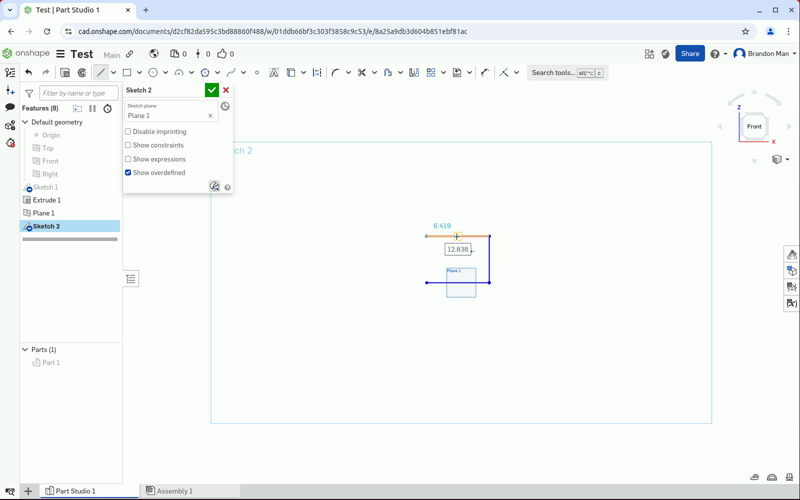
key_down(shift)
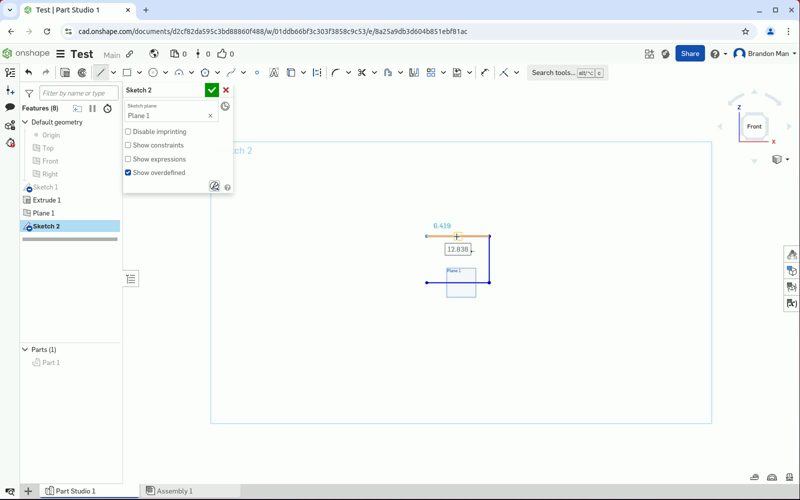
mouse_move(426, 282)
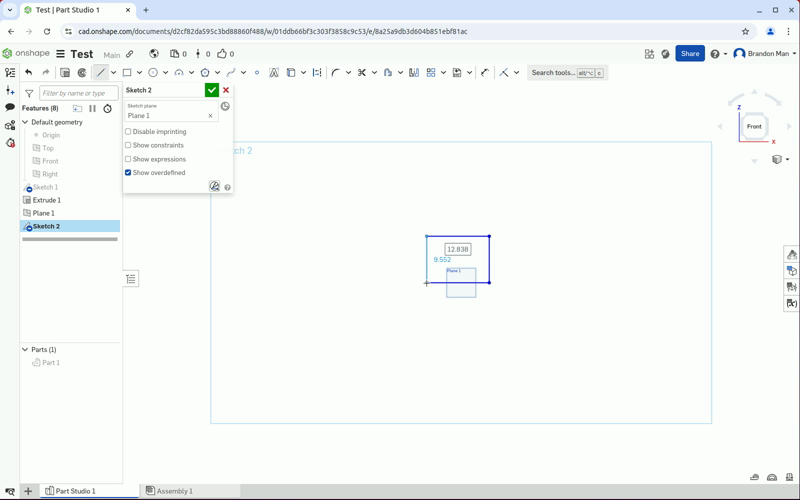
key_up(shift)
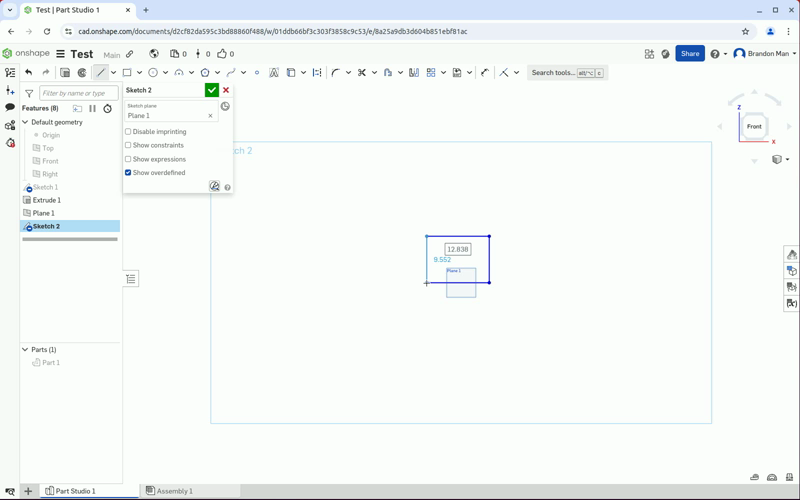
click(426, 282)
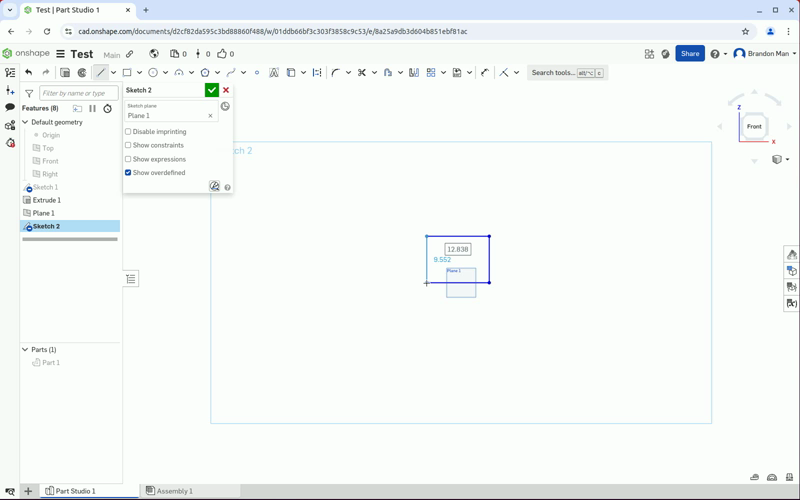
key(esc)
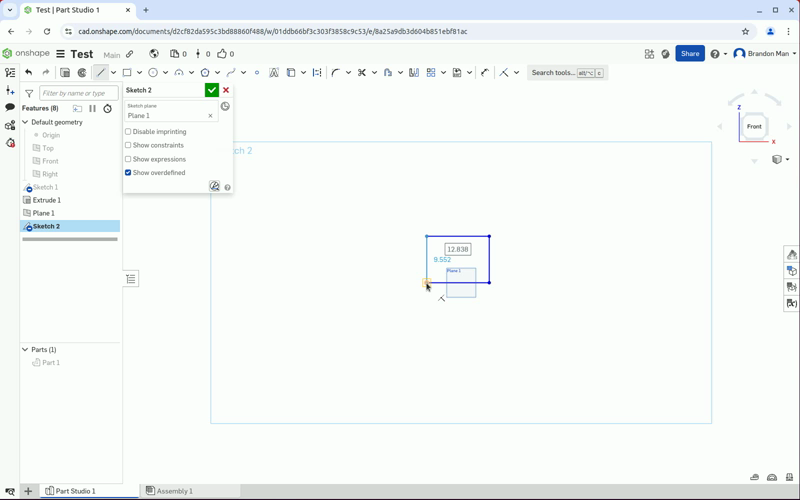
mouse_move(464, 241)
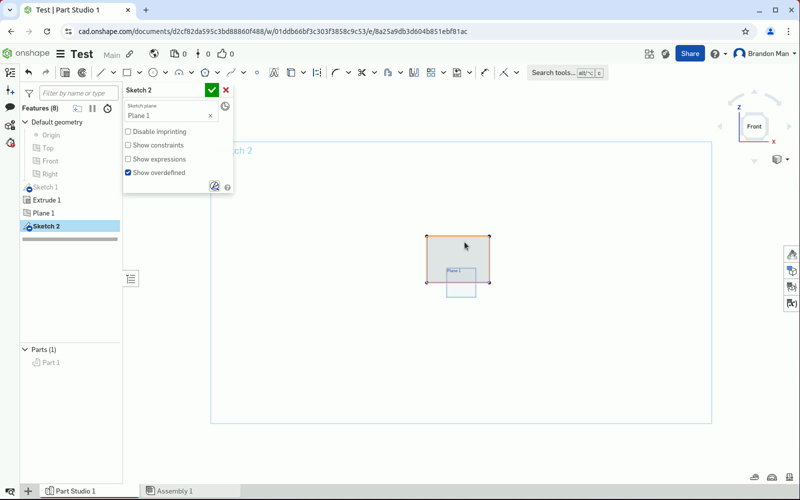
click(464, 241)
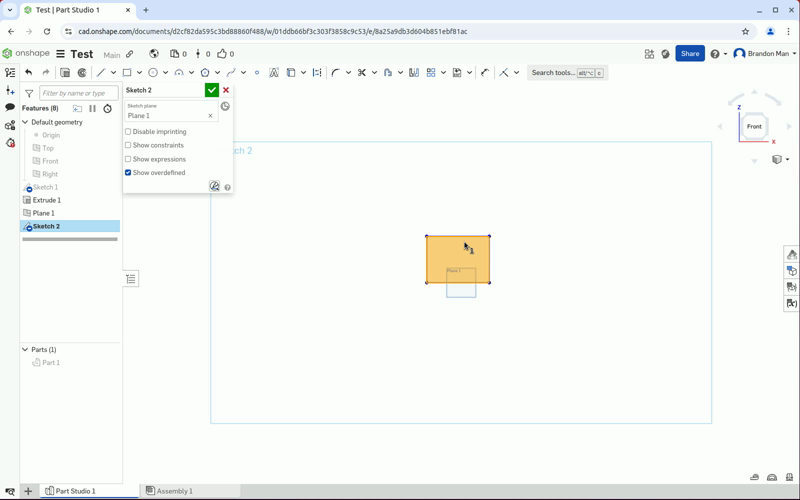
mouse_move(73, 352)
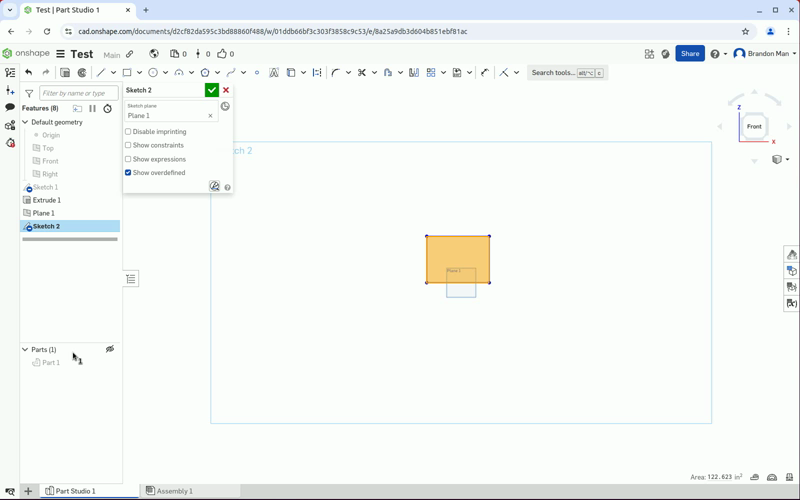
key(shift+y)
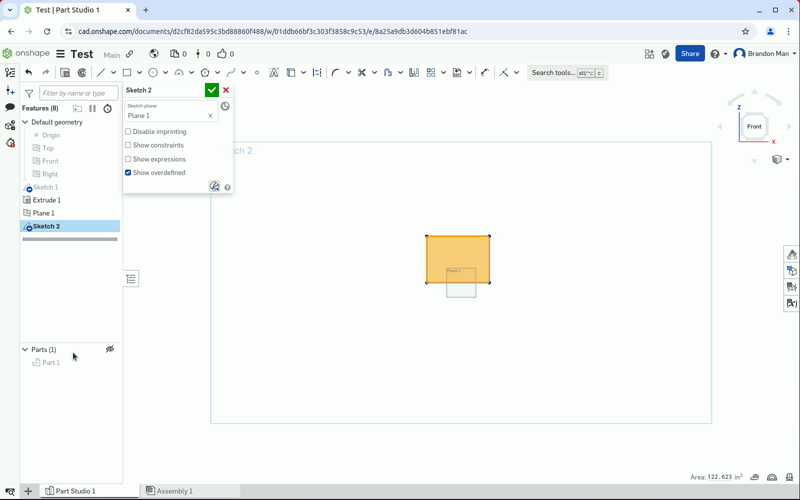
key(shift+e)
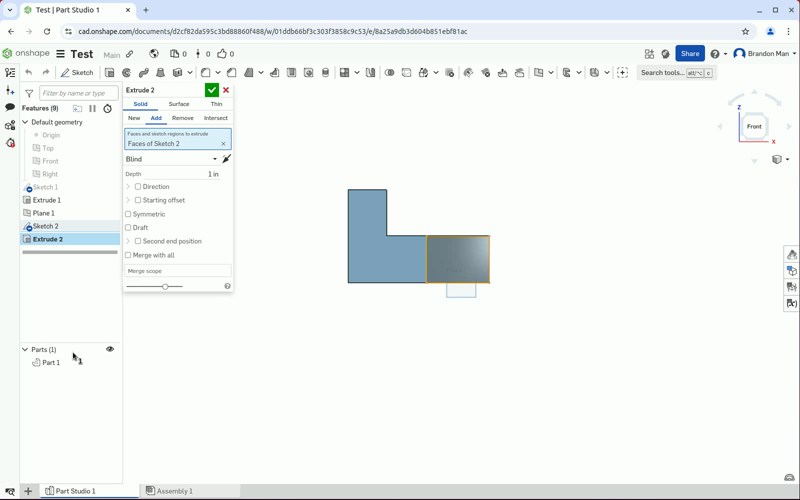
mouse_move(143, 106)
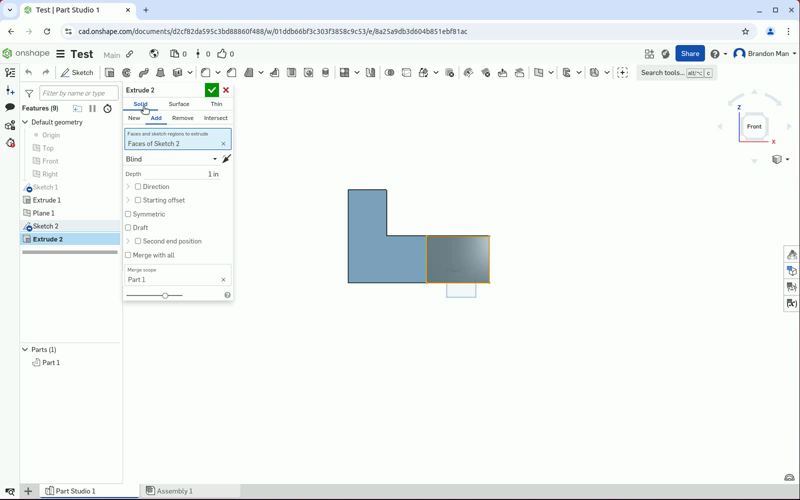
click(143, 106)
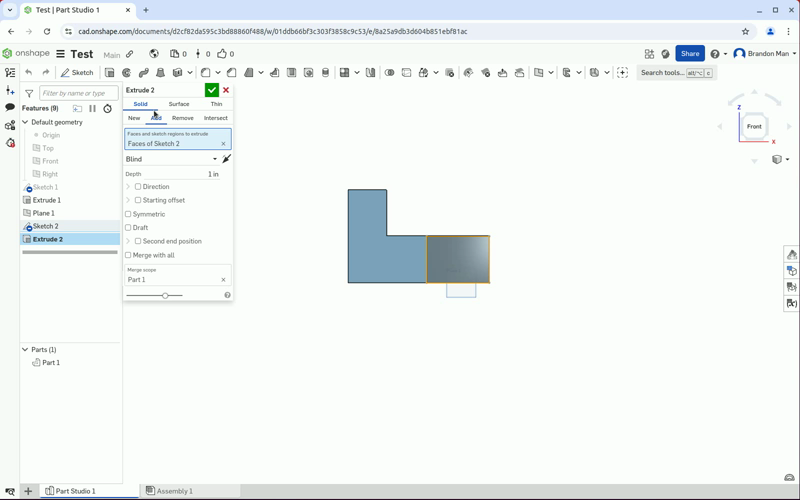
mouse_move(186, 120)
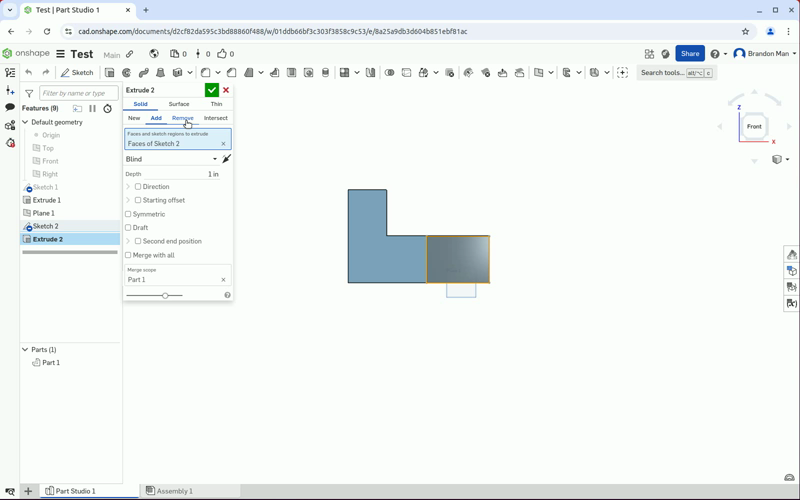
click(186, 120)
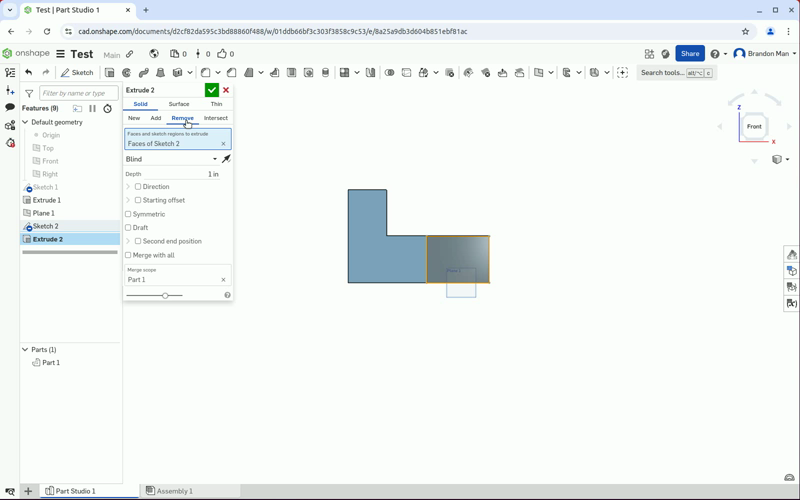
key(tab, 4)
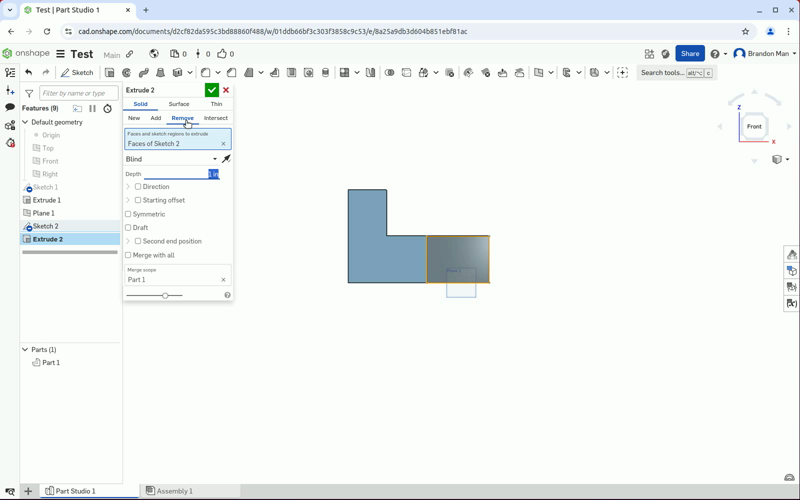
text(6.499)
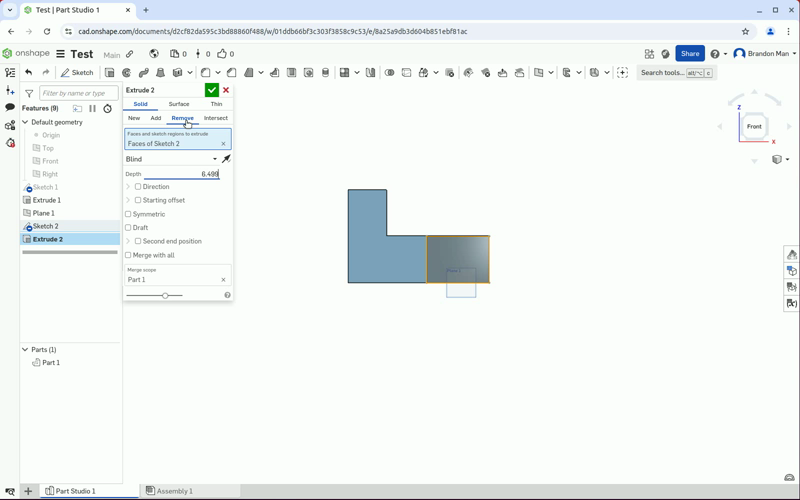
key(tab, 6)
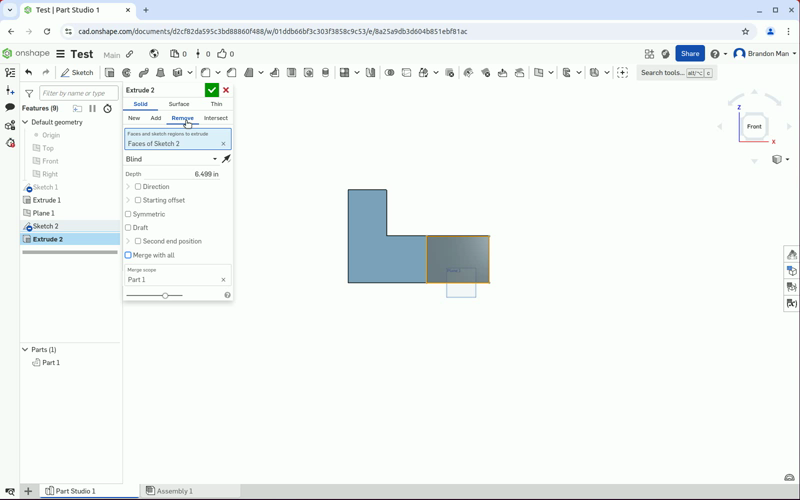
key(space)
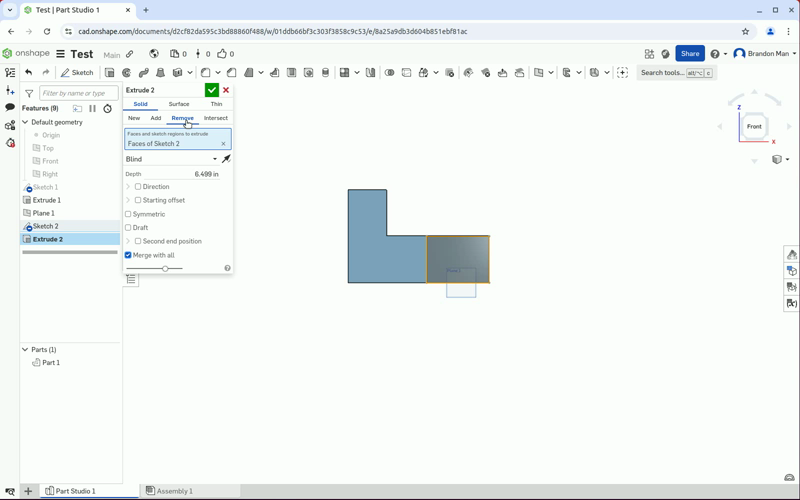
key(enter)
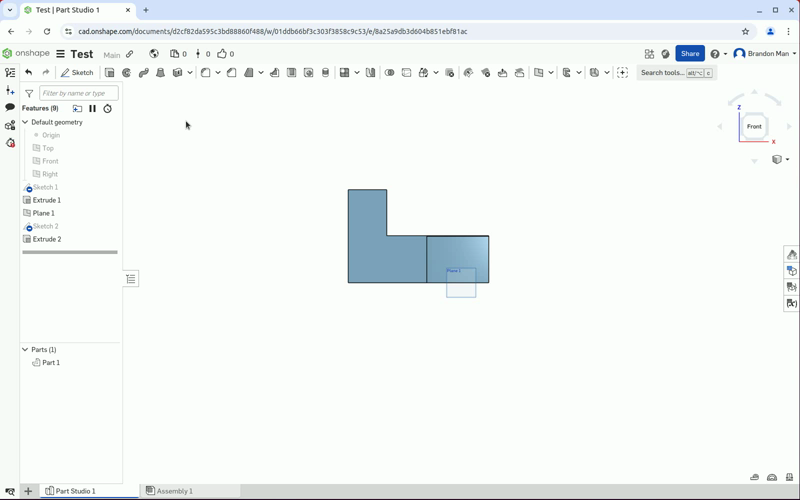
key(shift+h)
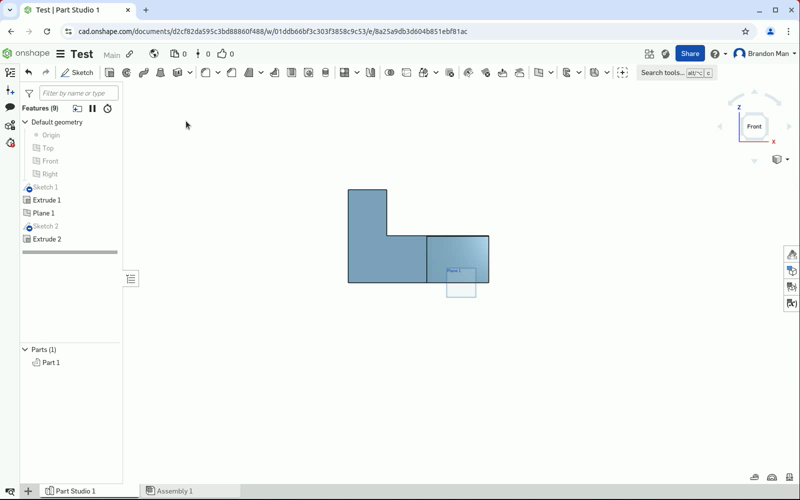
key(shift+h)
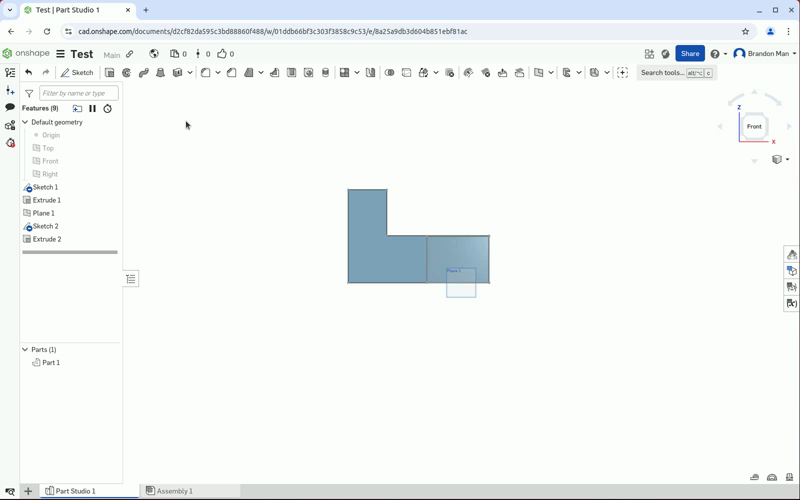
key(shift+7)
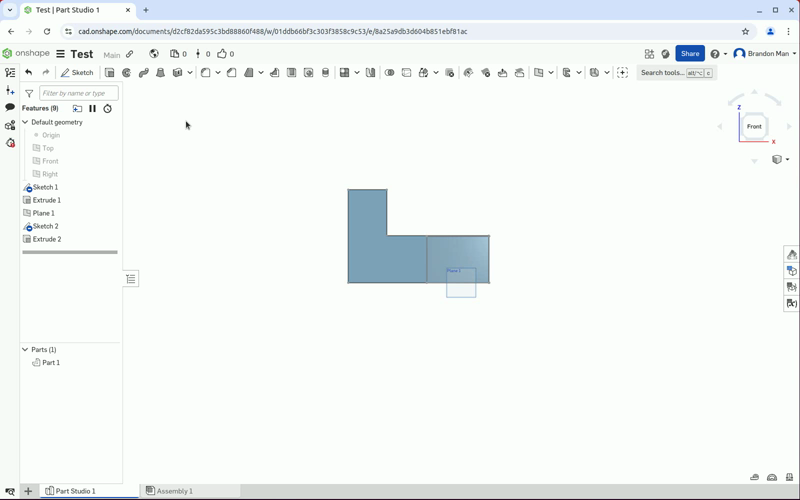
key(left, 2)
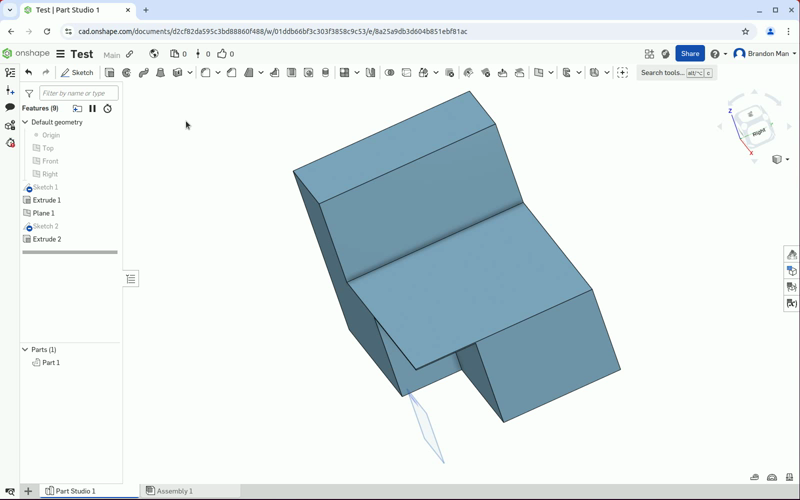
key(down, 2)
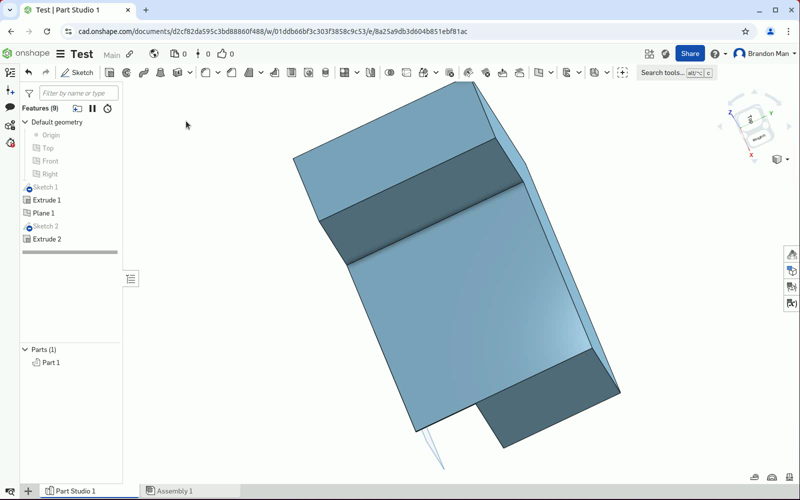
key(up, 2)
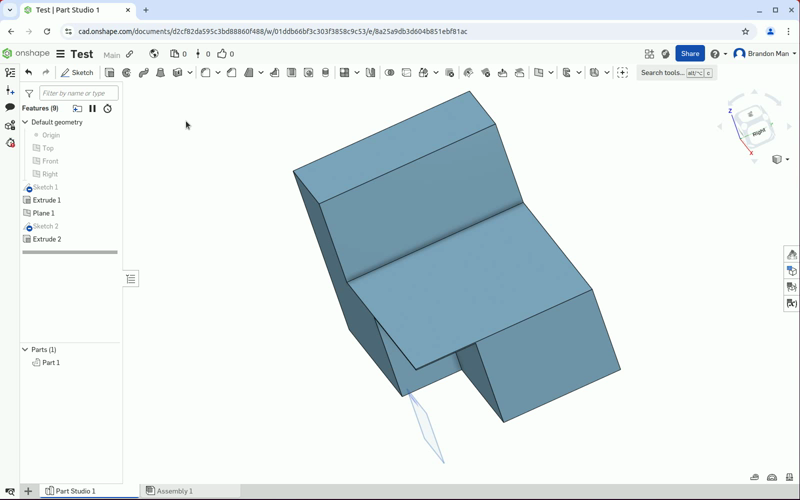
key(right, 2)
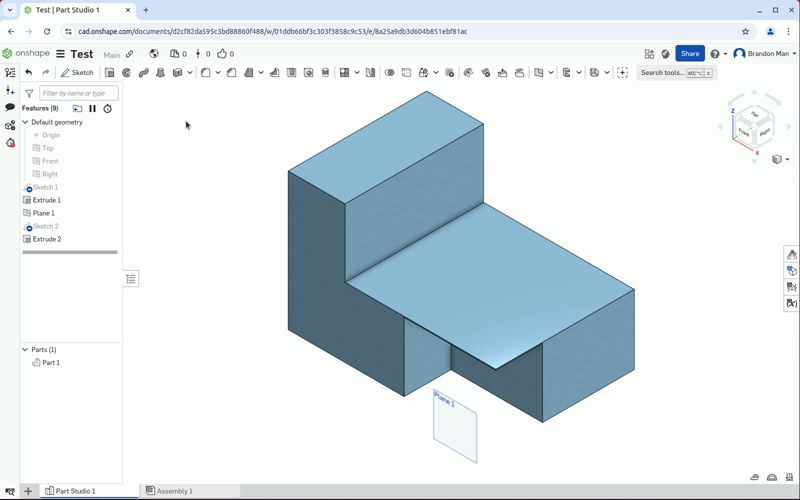
mouse_move(73, 189)
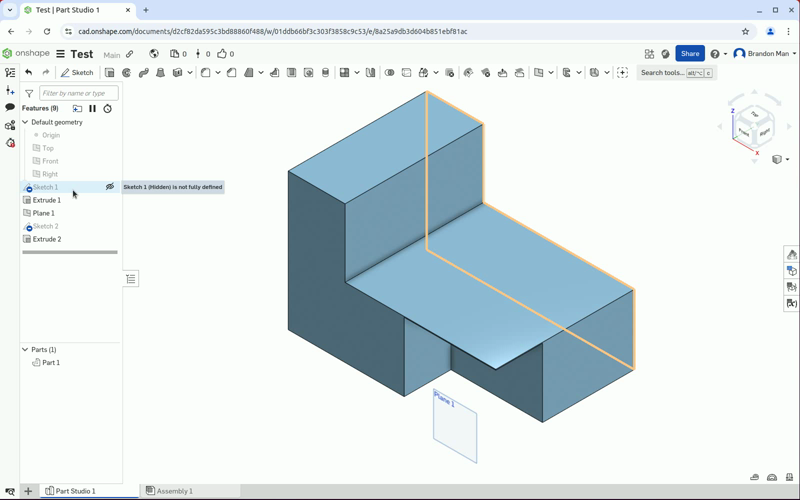
click(73, 189)